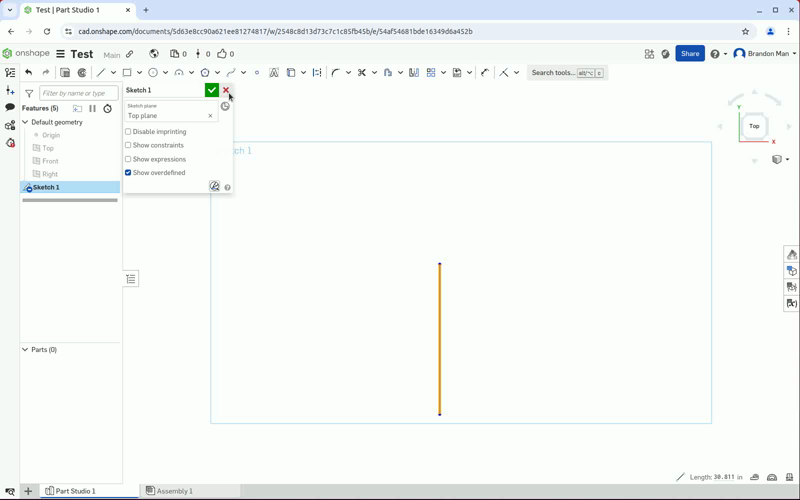
key(shift+h)
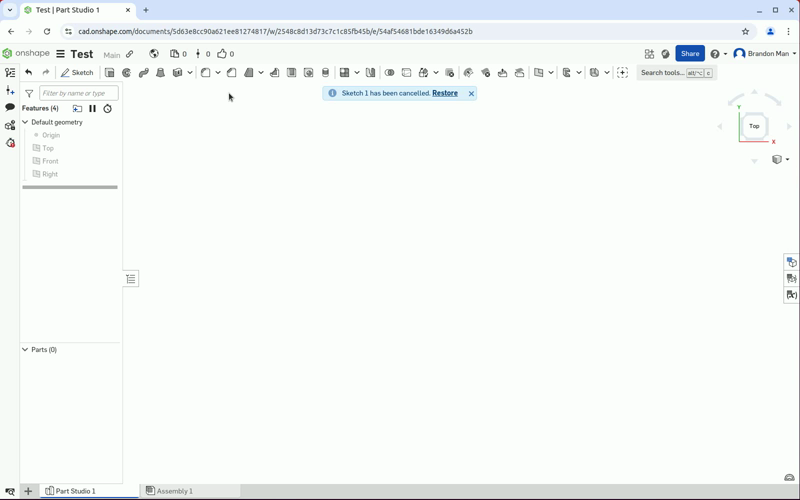
mouse_move(73, 352)
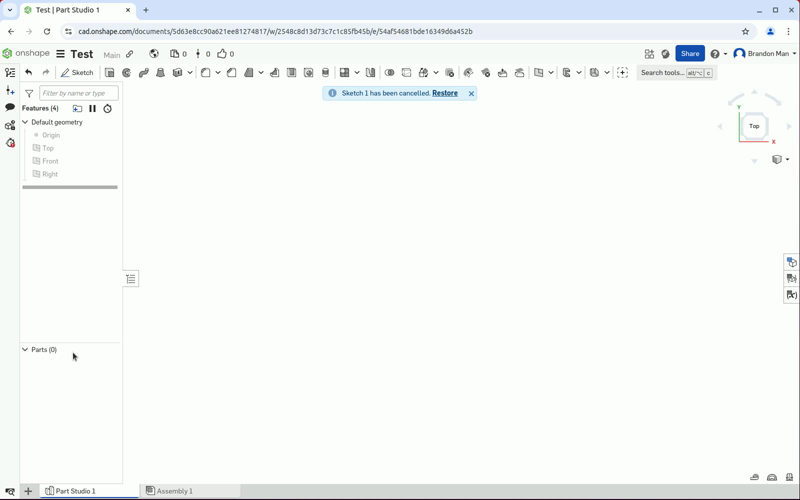
key(y)
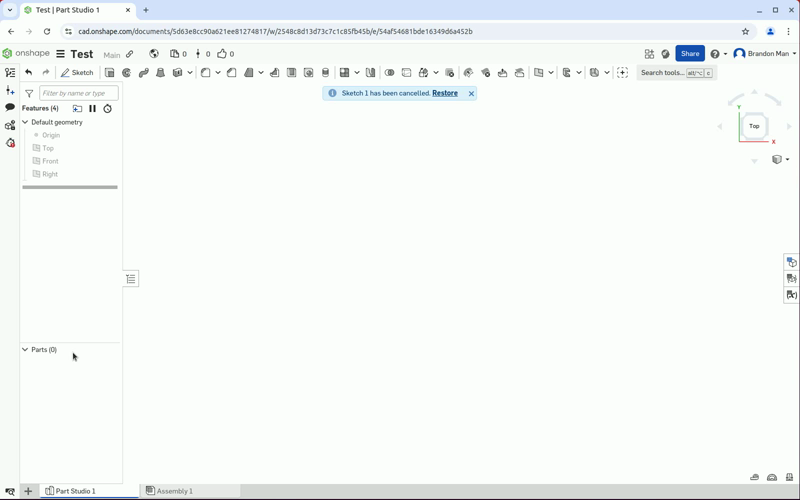
key(shift+p)
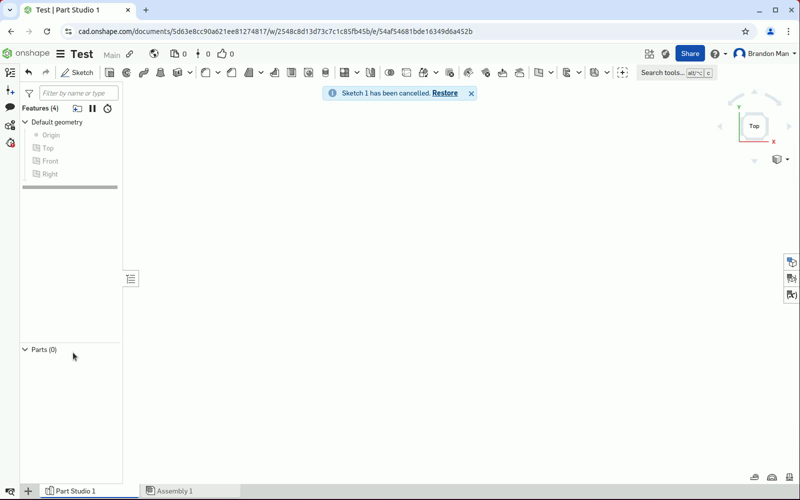
key(space)
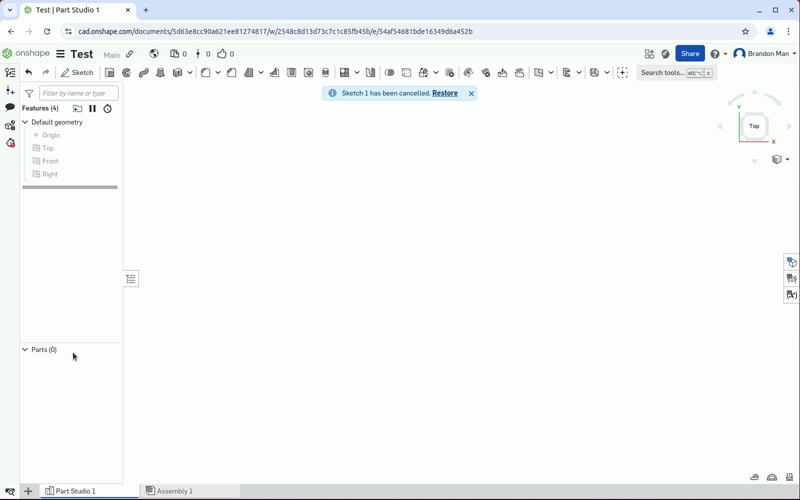
key_down(shift)
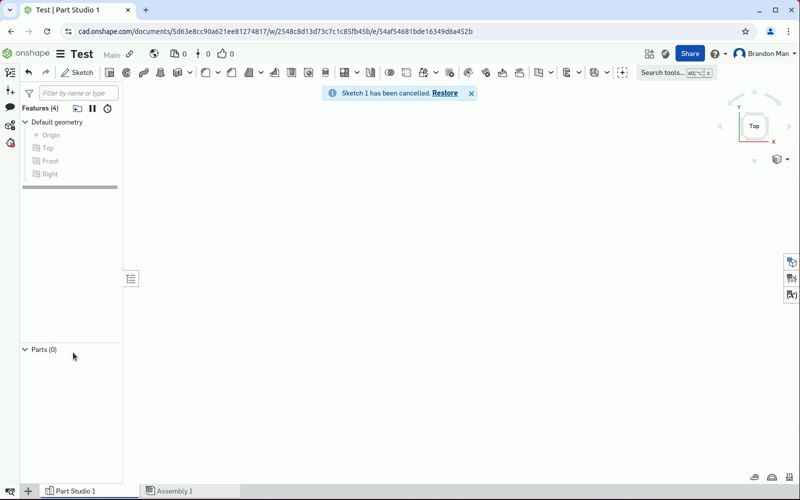
key(up)
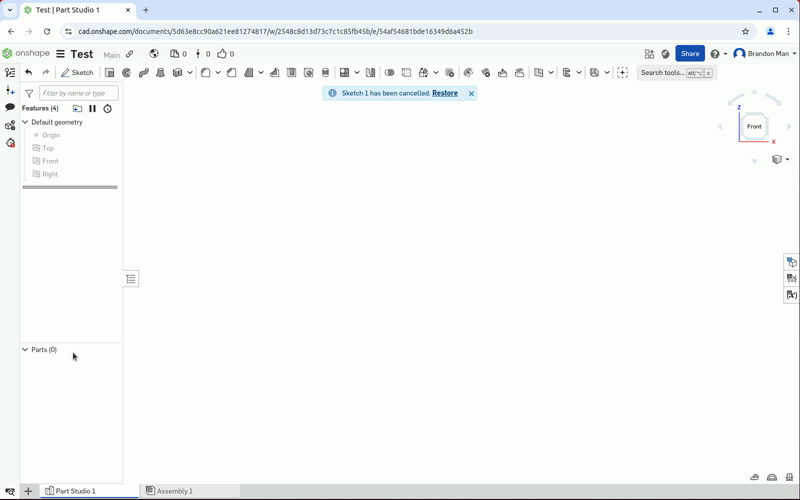
key_up(shift)
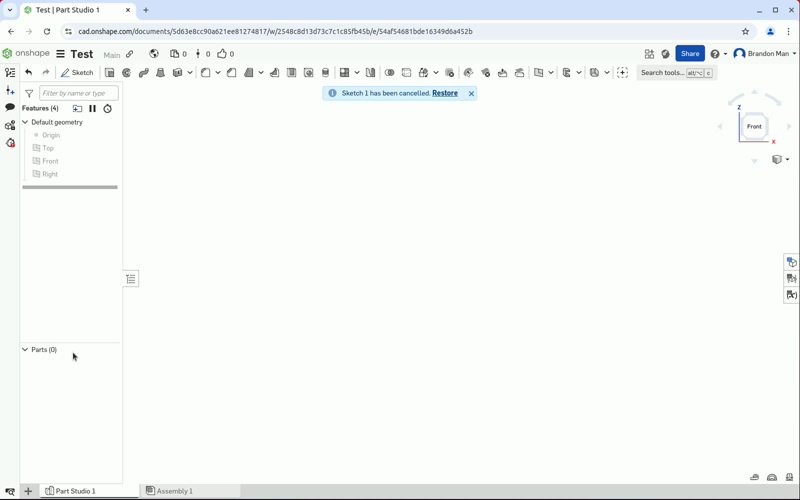
key(space)
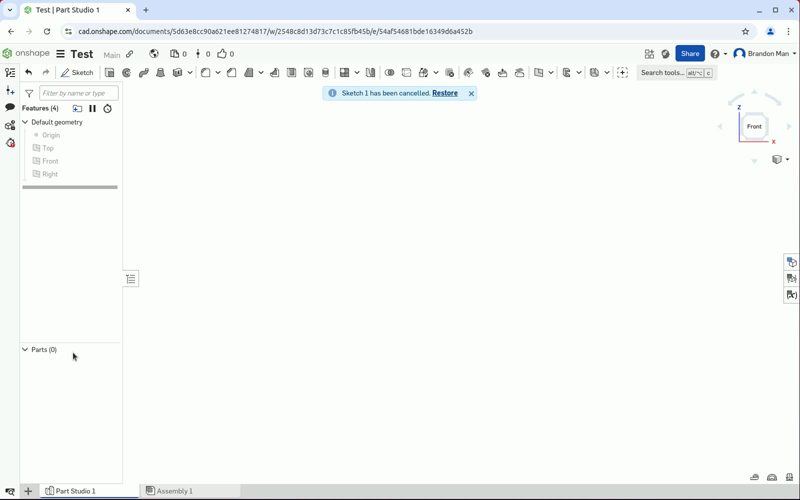
key_down(shift)
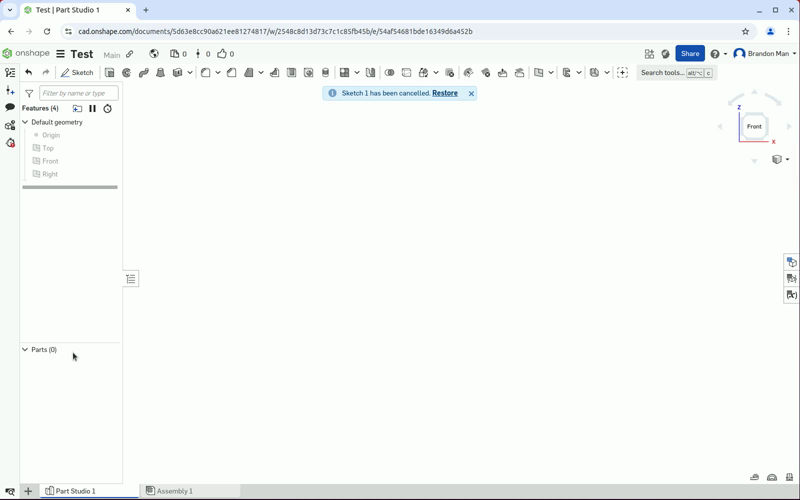
key(left)
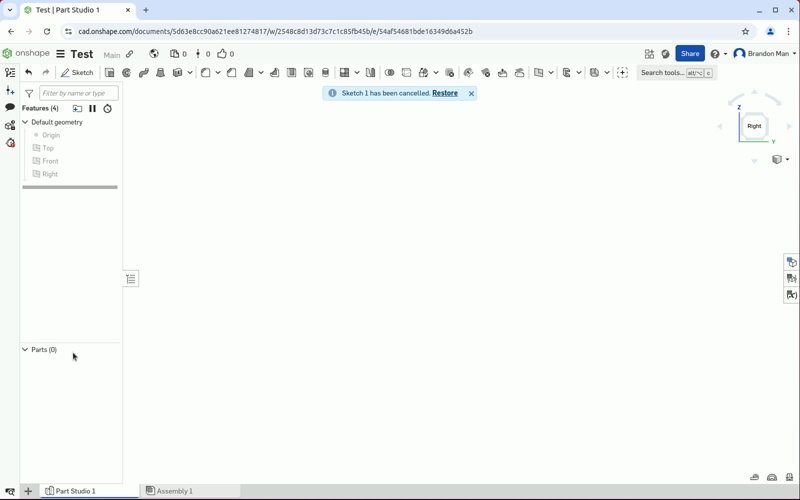
key_up(shift)
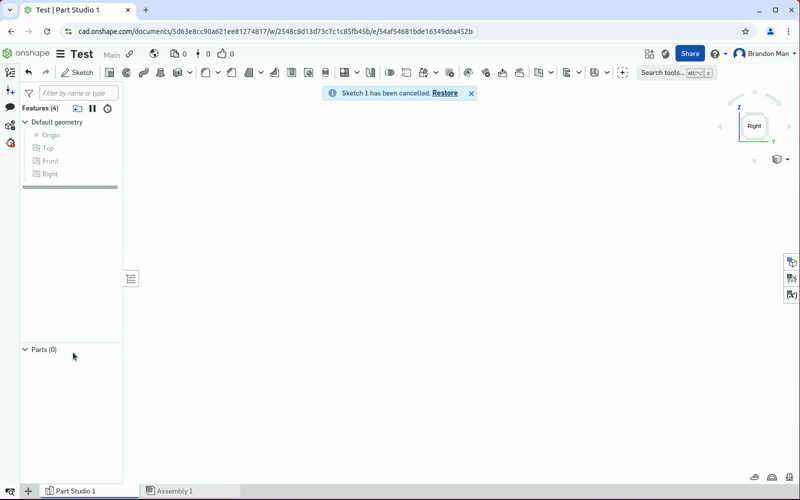
mouse_move(73, 352)
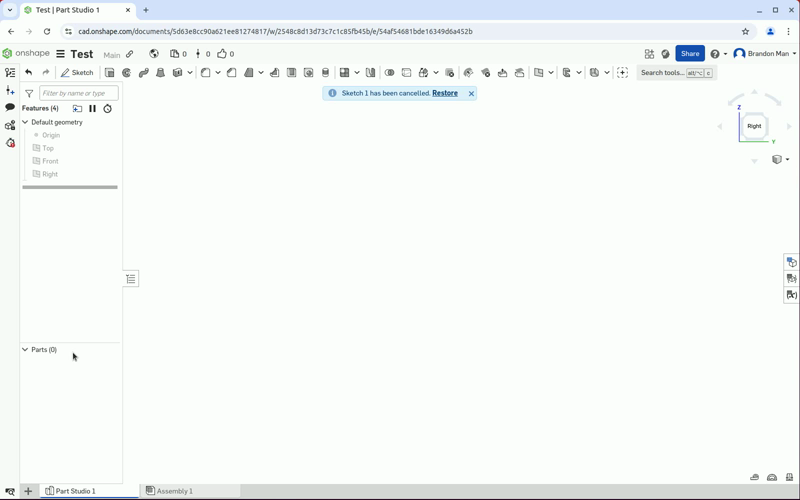
key(shift+y)
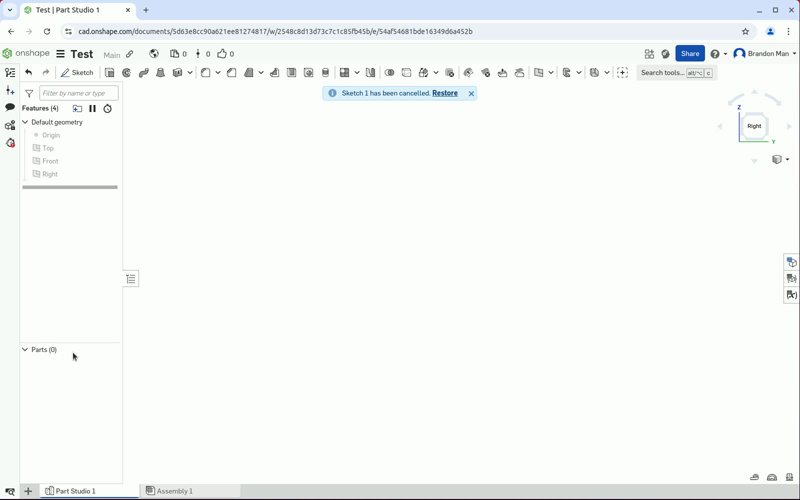
key(shift+s)
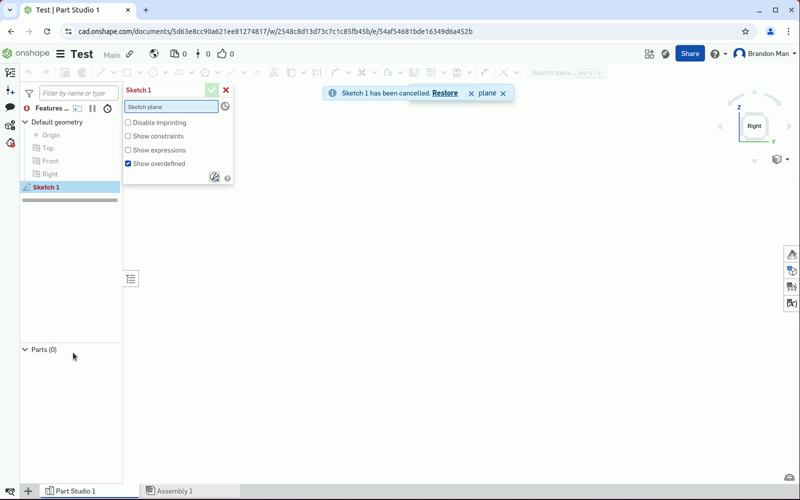
mouse_move(73, 176)
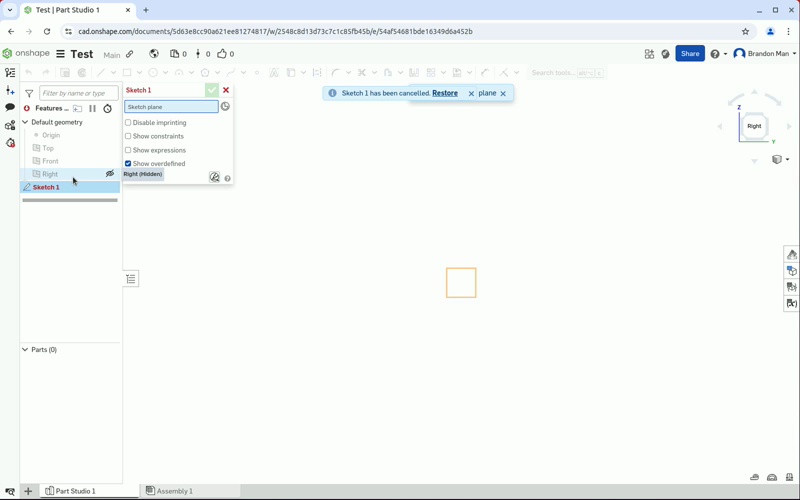
click(73, 176)
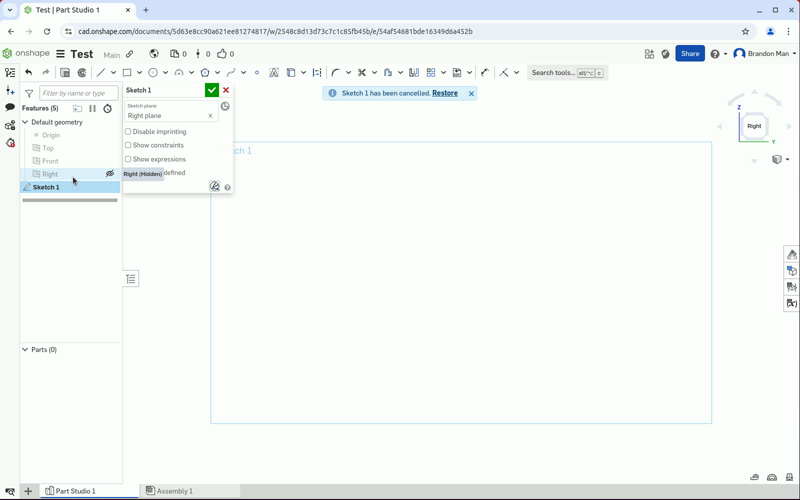
mouse_move(73, 352)
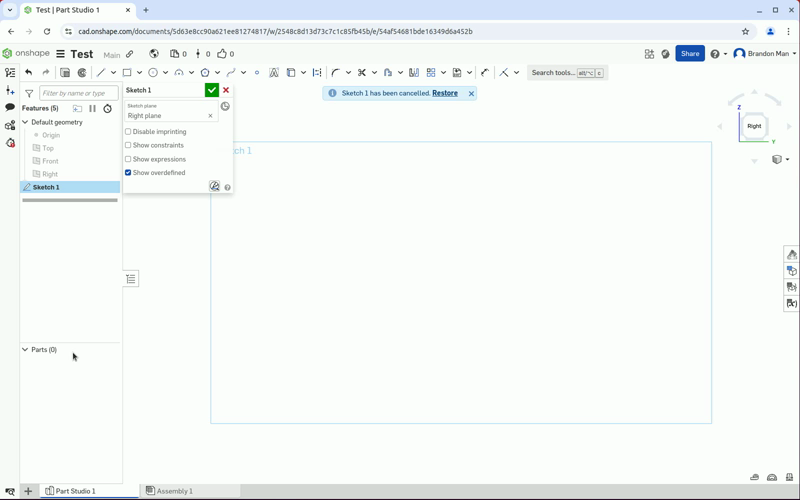
key(y)
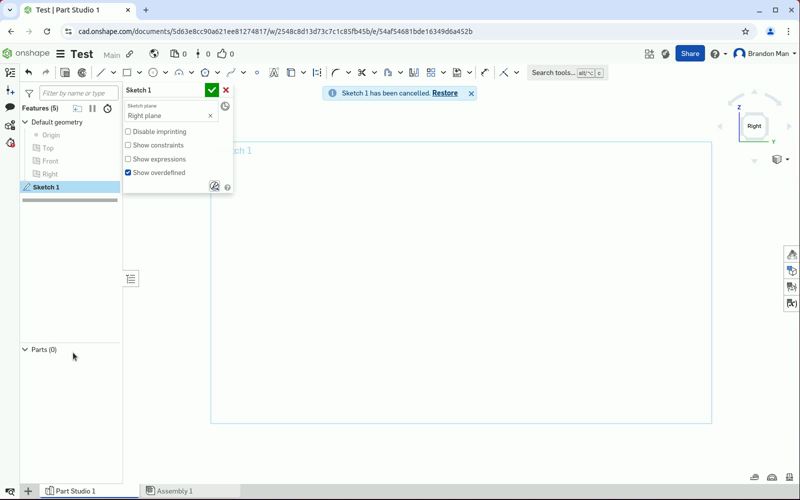
key(c)
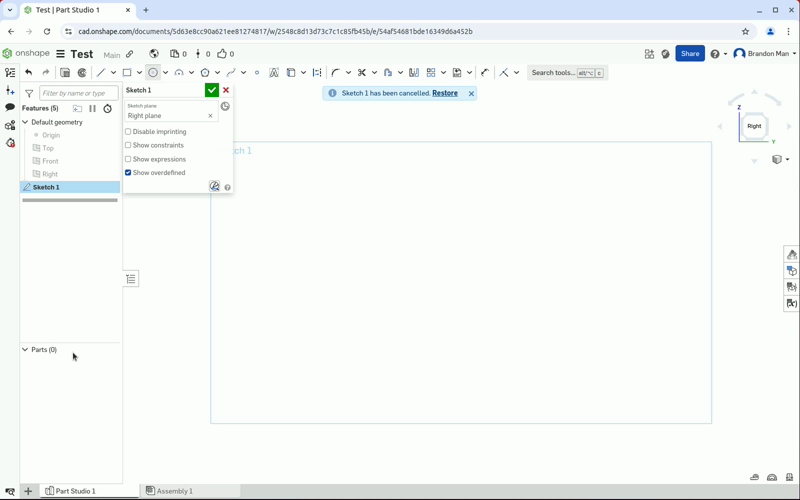
key_down(shift)
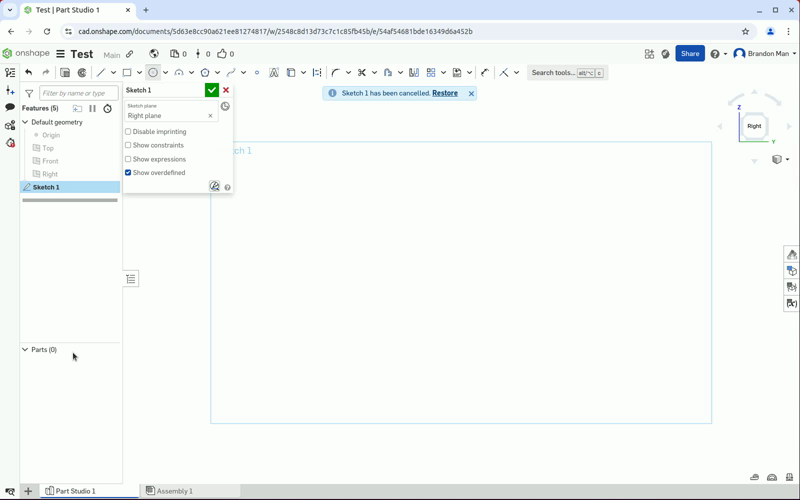
mouse_move(461, 282)
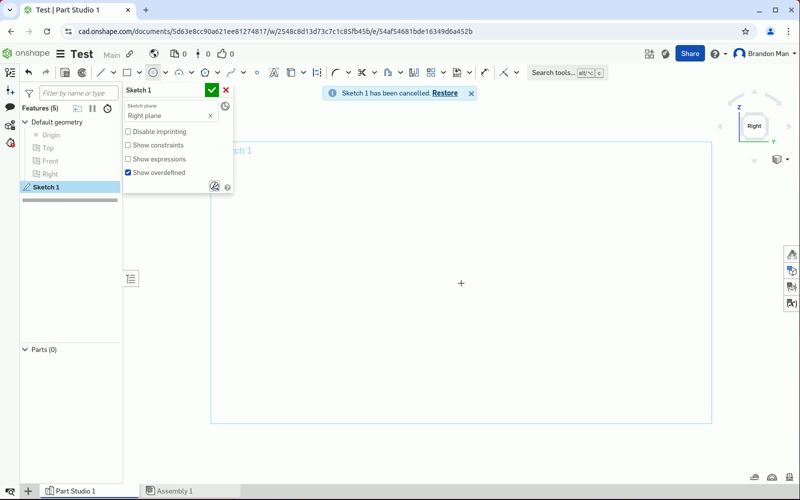
click(461, 282)
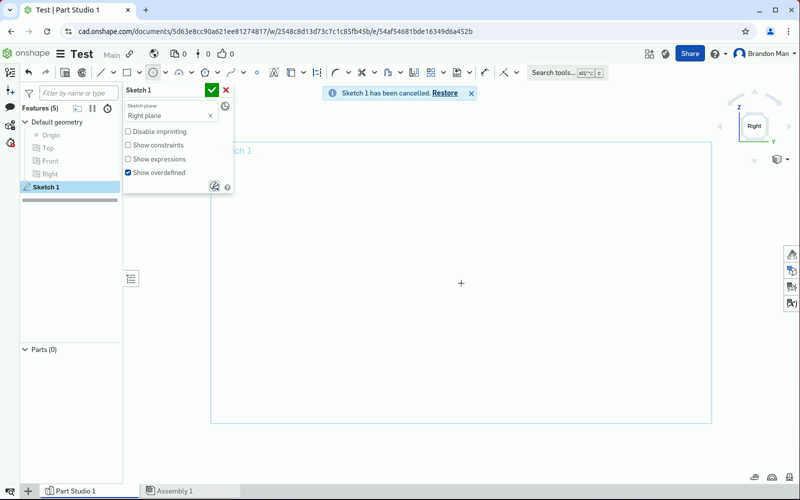
key_up(shift)
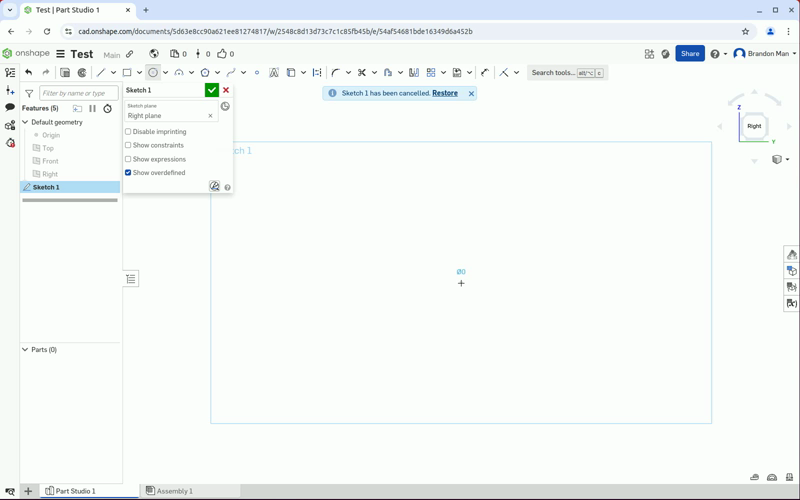
mouse_move(467, 282)
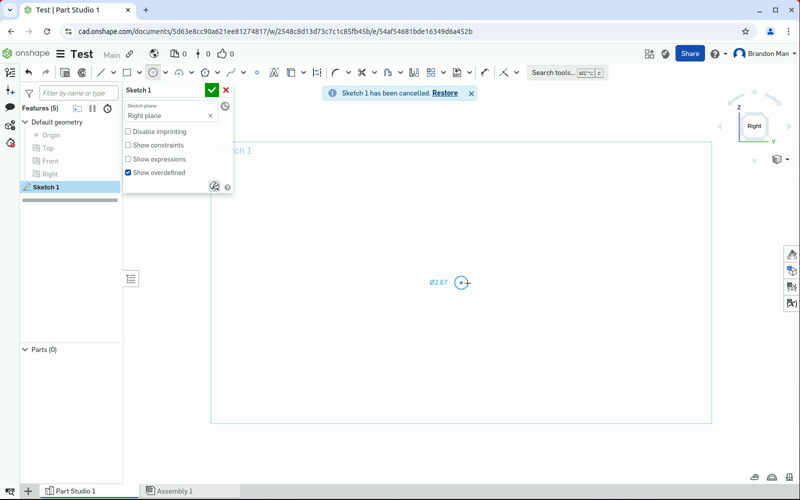
click(467, 282)
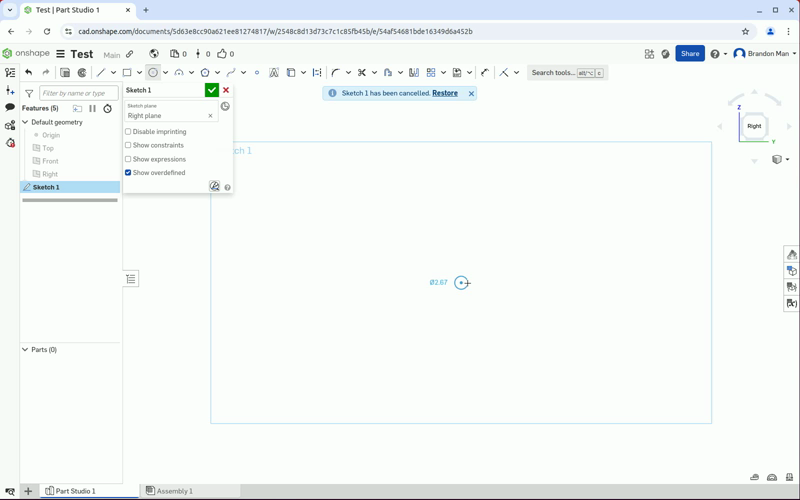
key(esc)
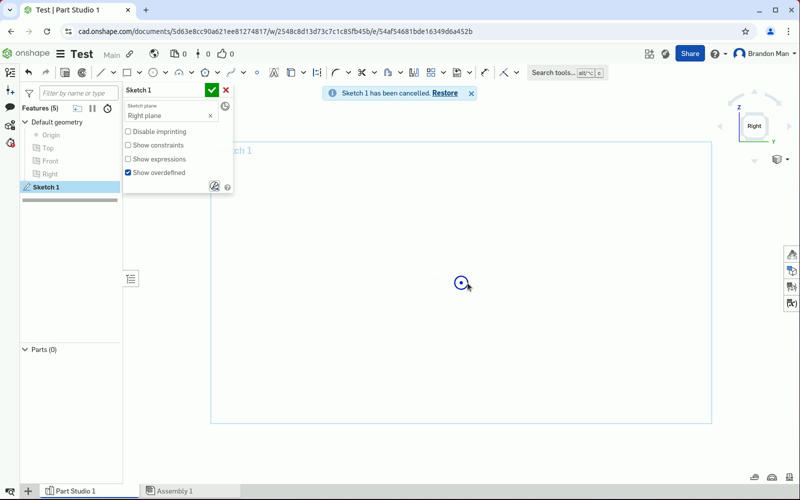
mouse_move(466, 283)
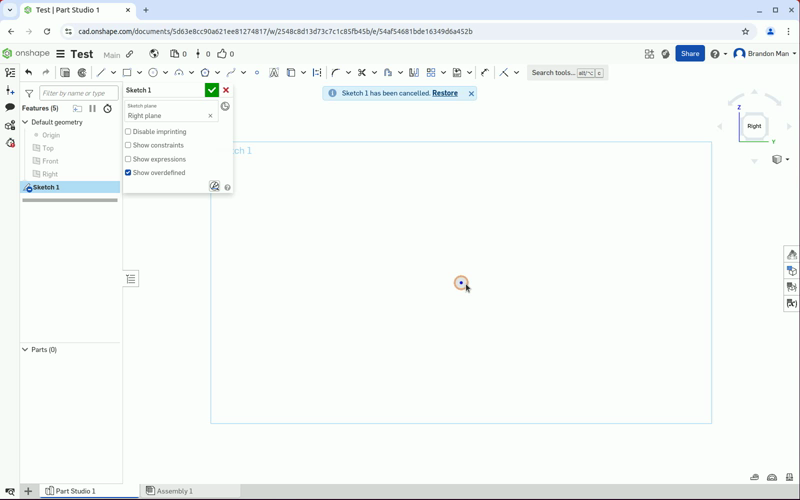
scroll(6)
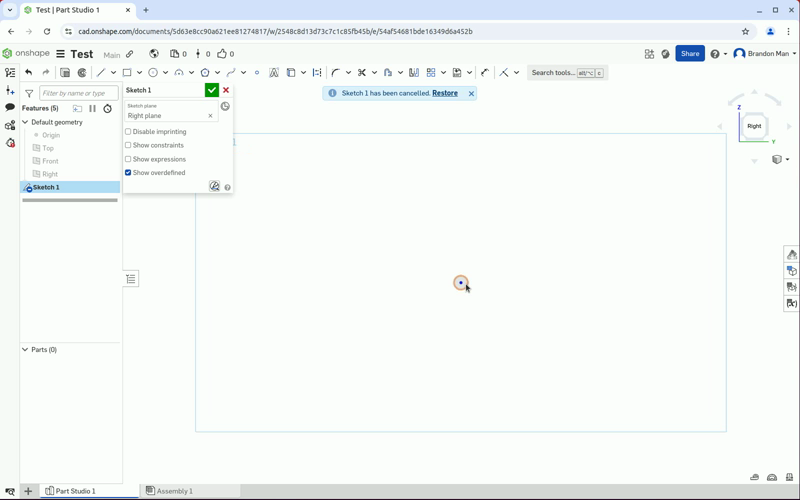
scroll(6)
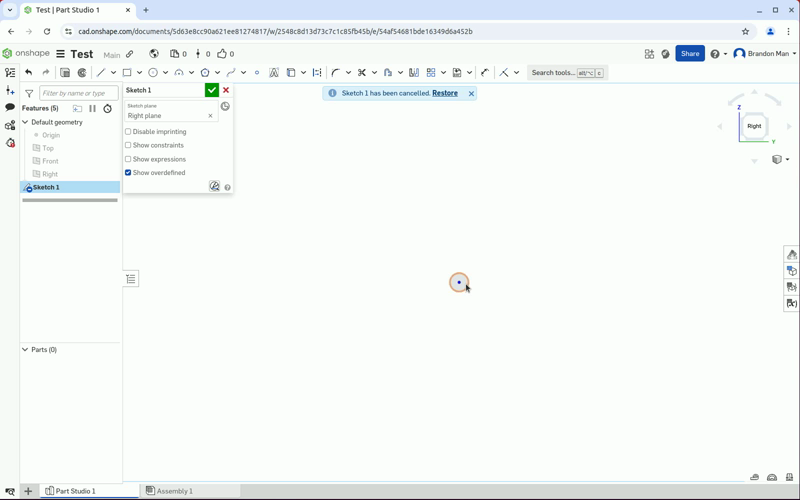
scroll(6)
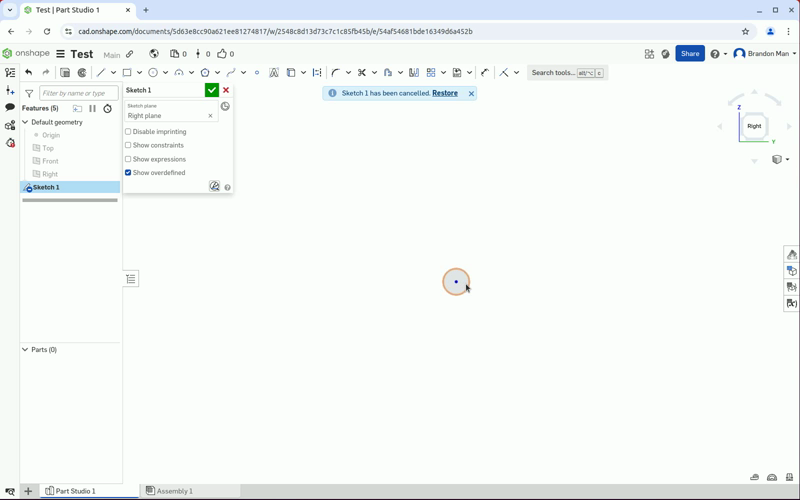
scroll(6)
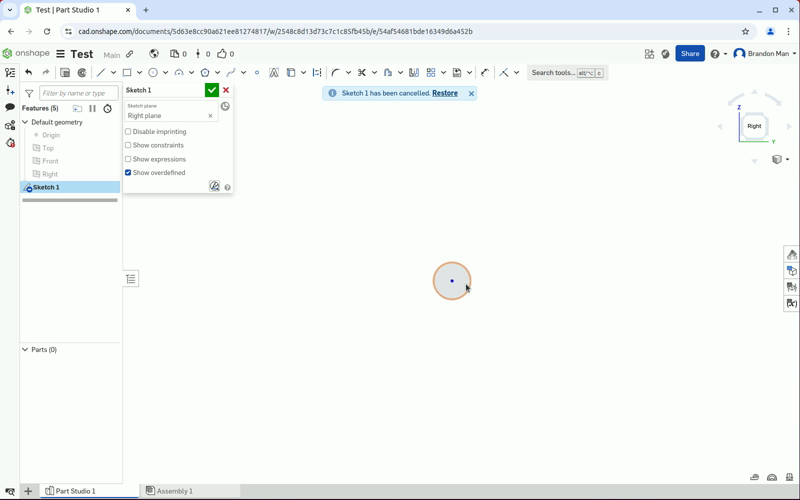
scroll(6)
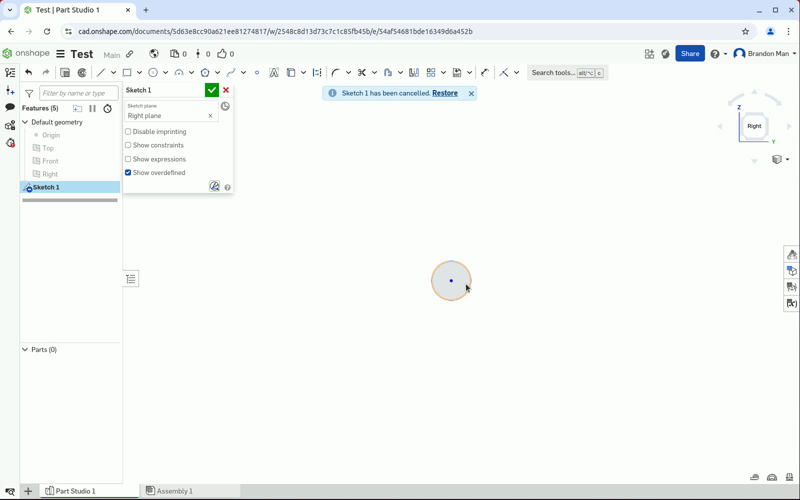
scroll(6)
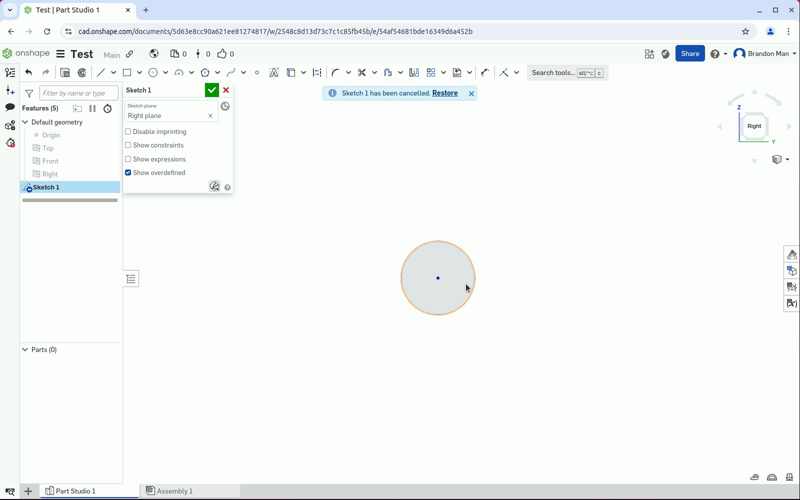
scroll(6)
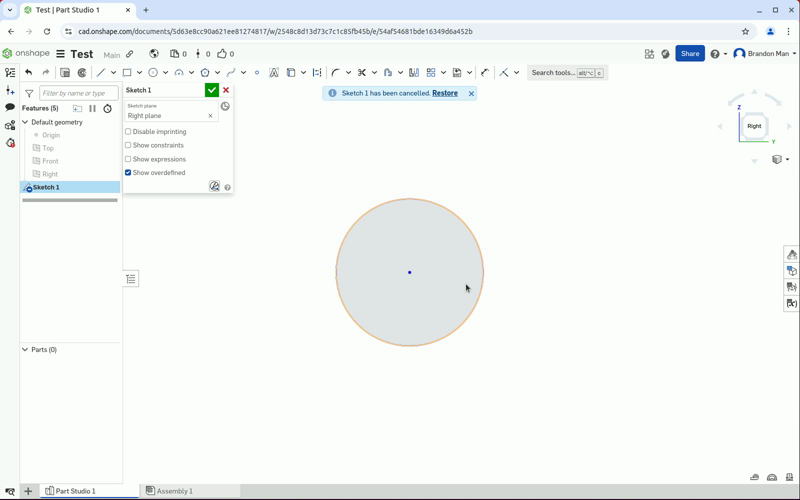
click(466, 283)
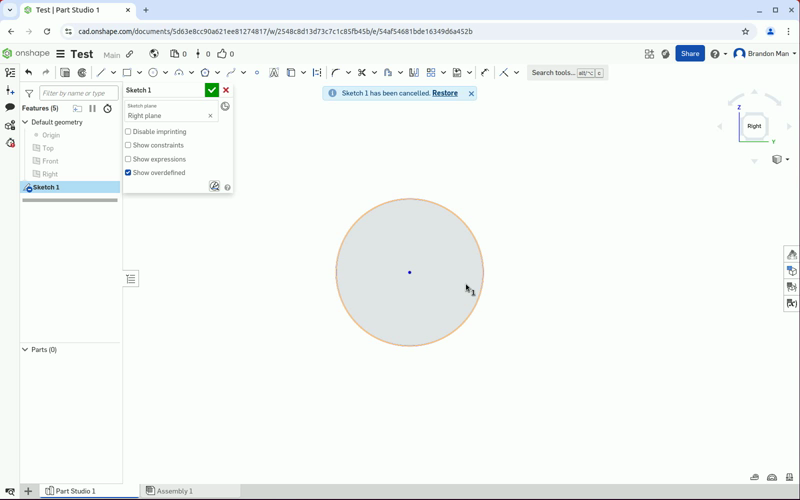
scroll(-6)
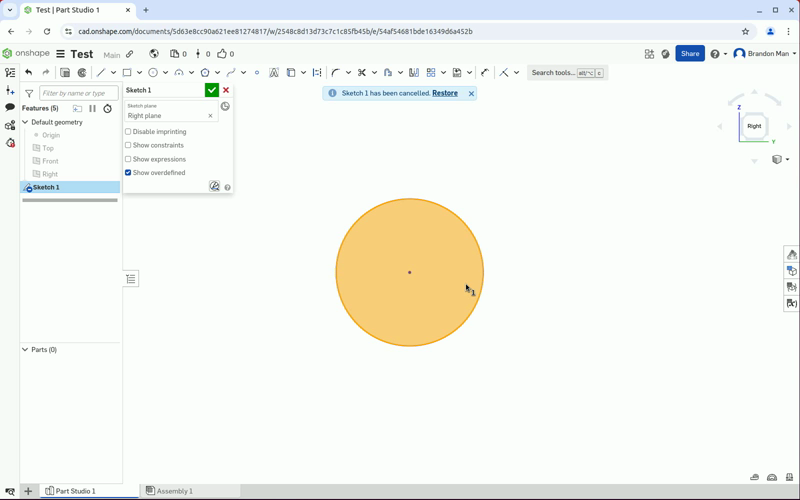
scroll(-6)
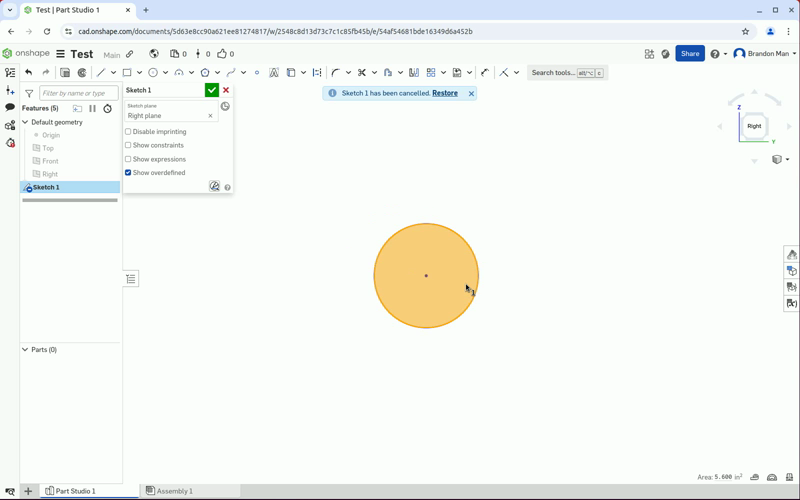
scroll(-6)
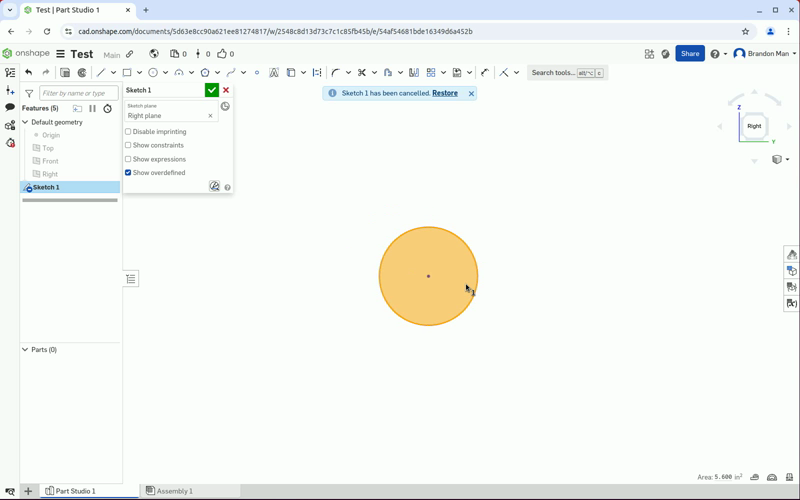
scroll(-6)
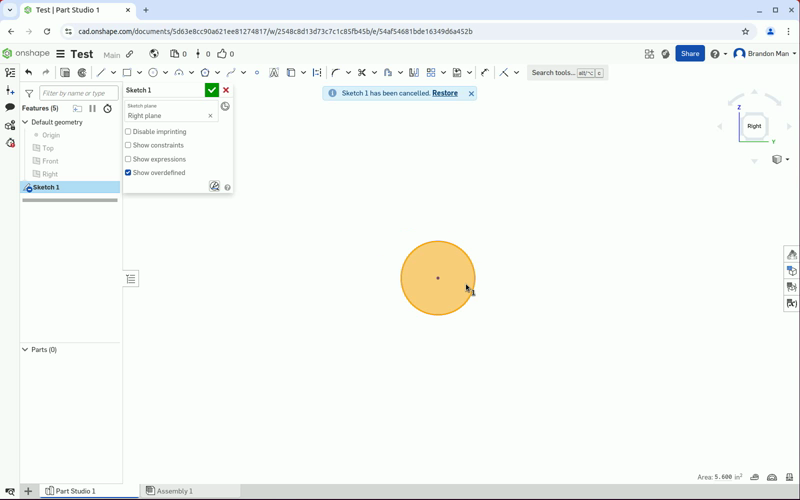
scroll(-6)
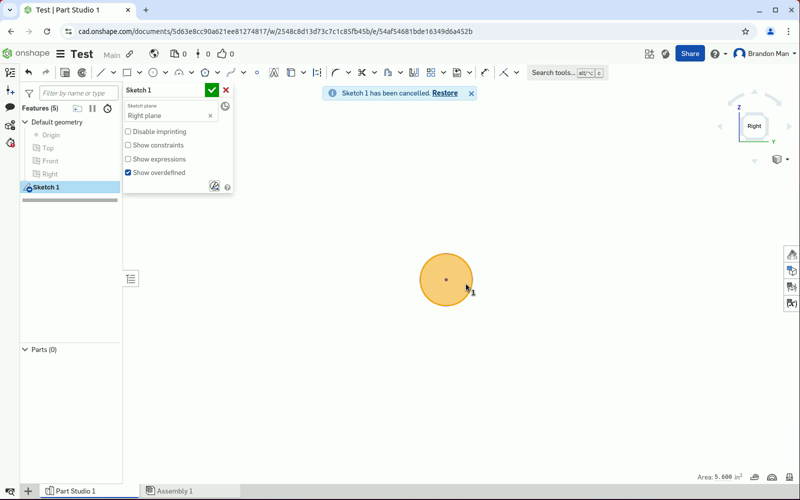
scroll(-6)
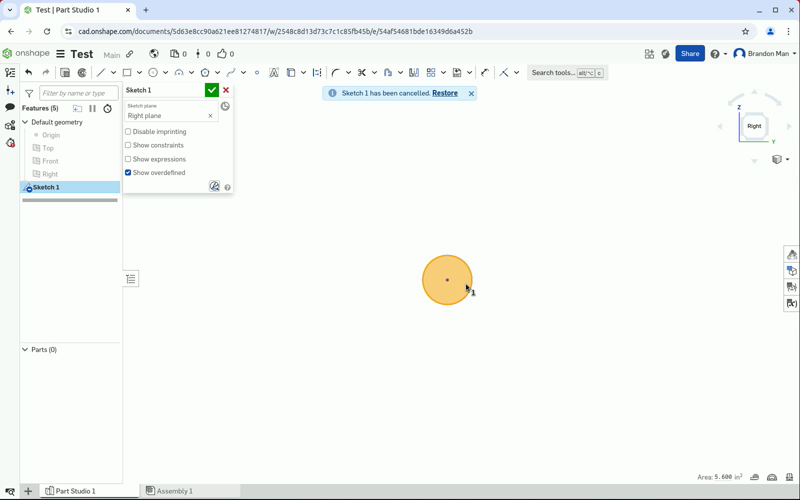
scroll(-6)
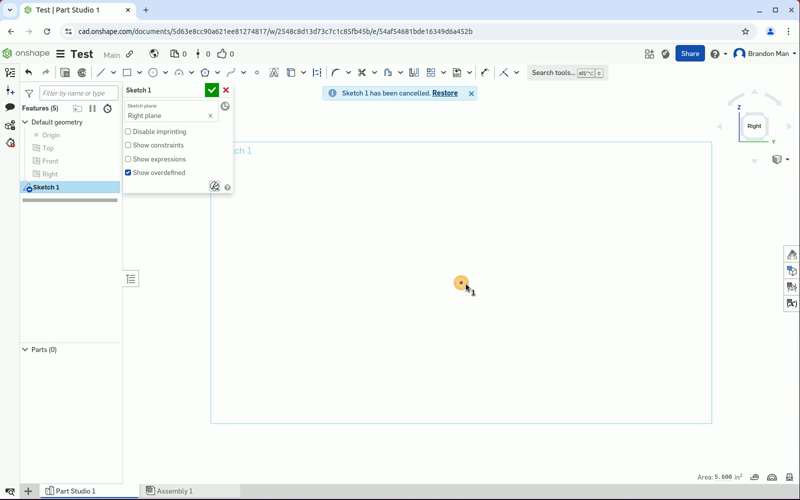
mouse_move(73, 352)
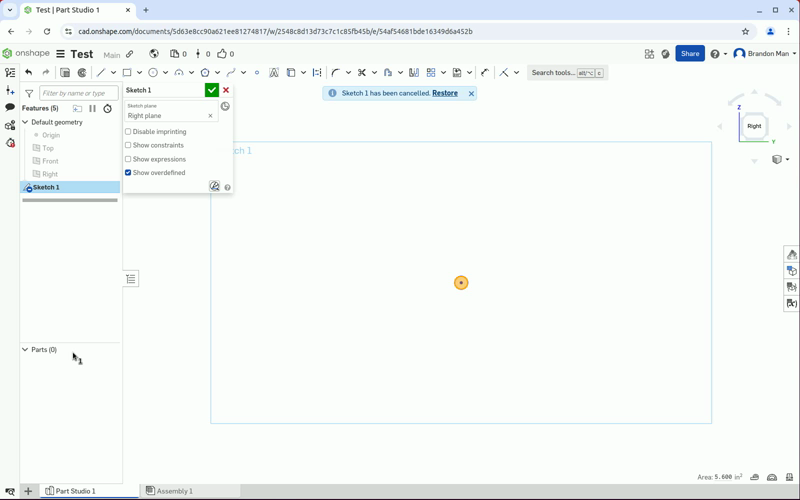
key(shift+y)
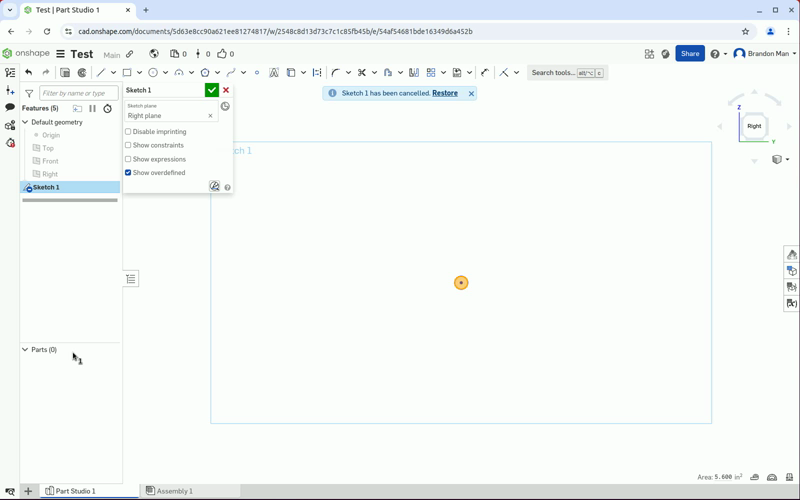
key(shift+e)
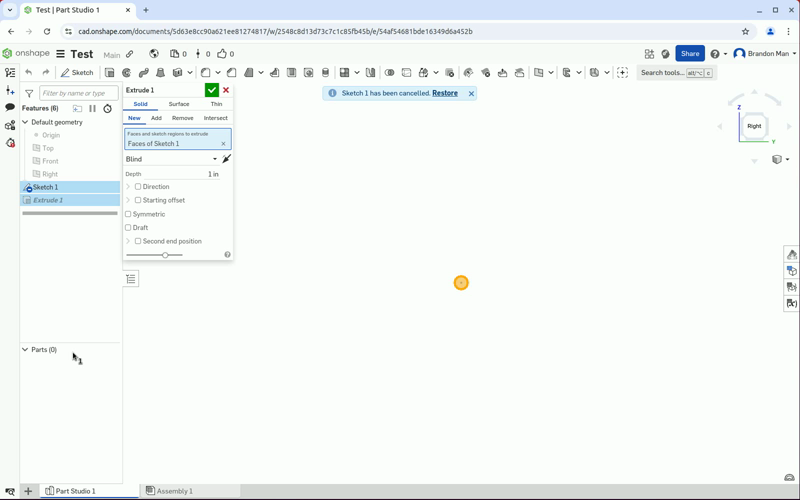
mouse_move(143, 106)
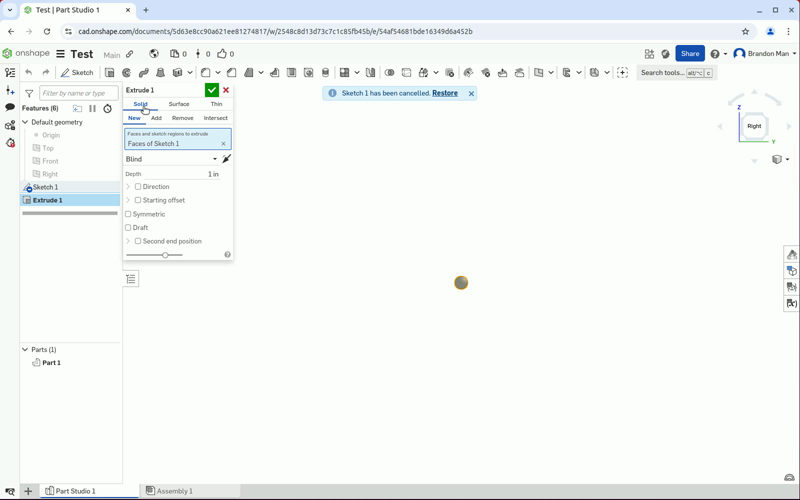
click(143, 106)
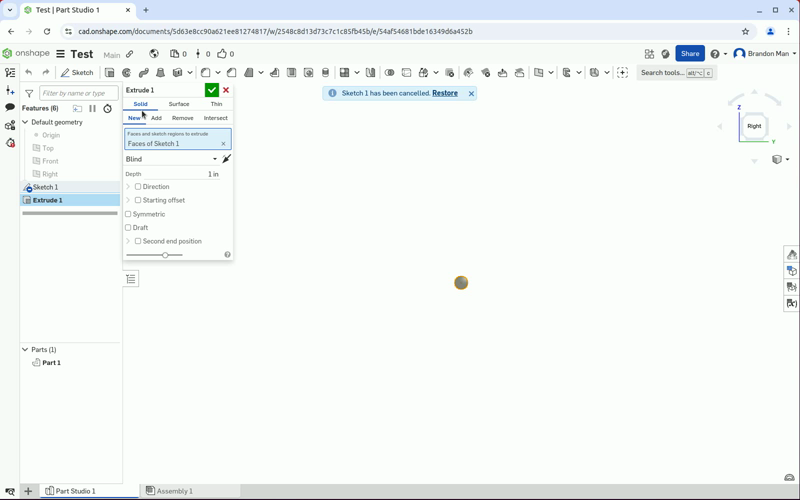
mouse_move(137, 120)
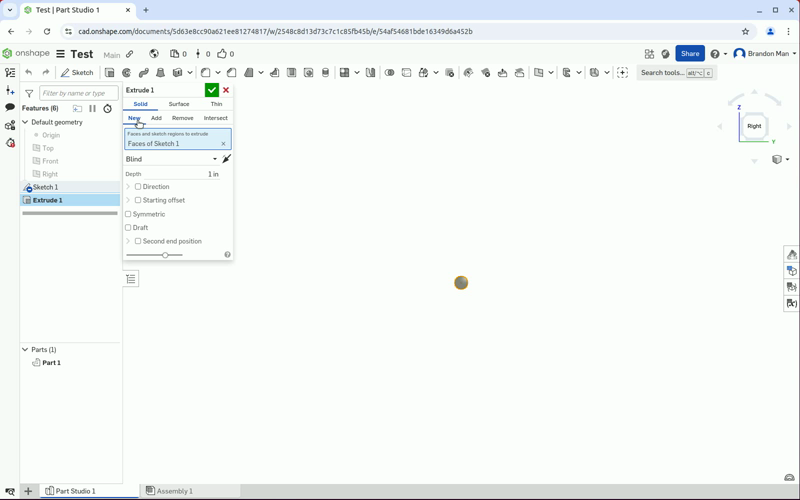
click(137, 120)
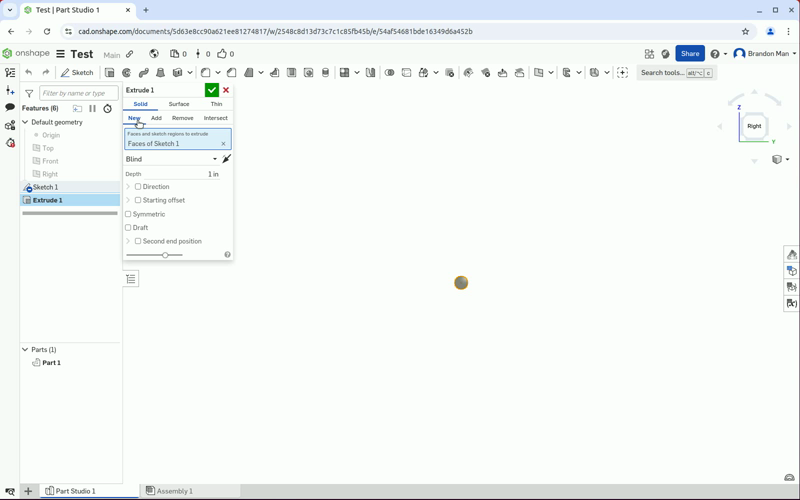
key(tab, 4)
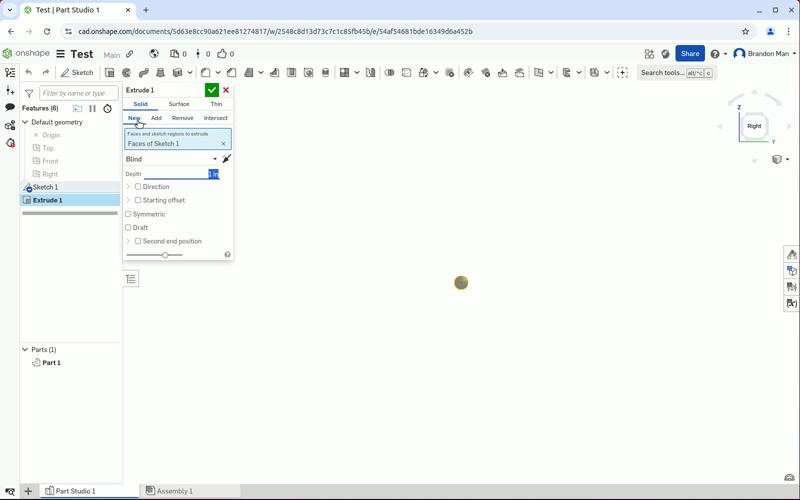
text(23.108)
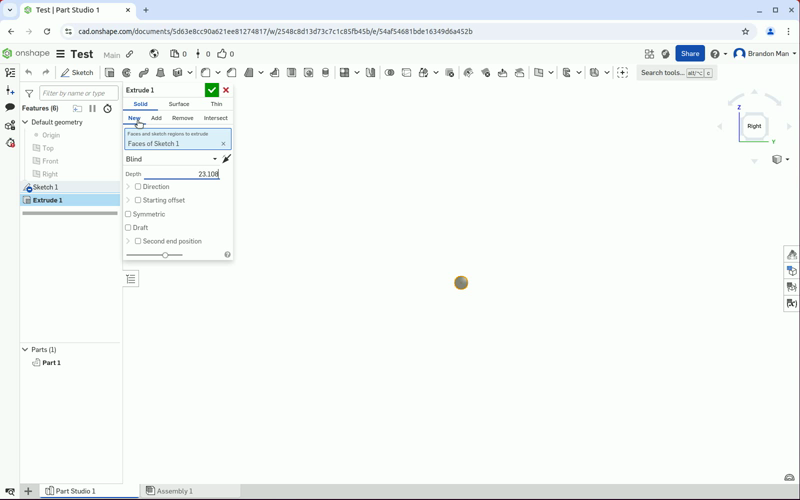
key(enter)
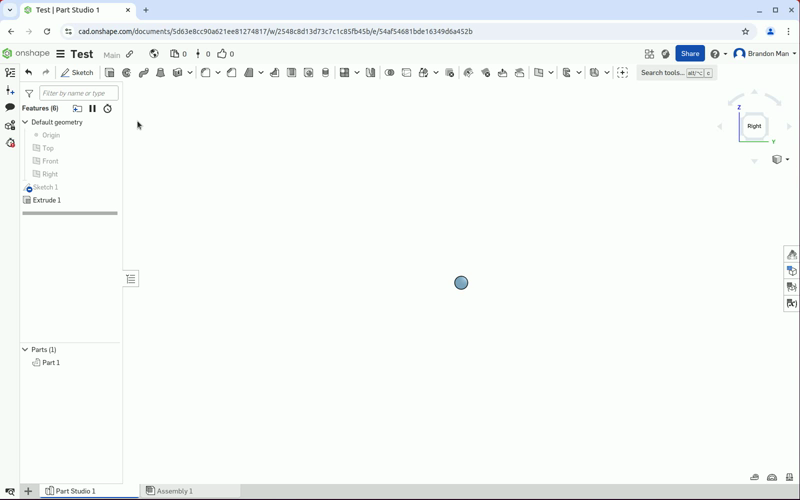
key(shift+h)
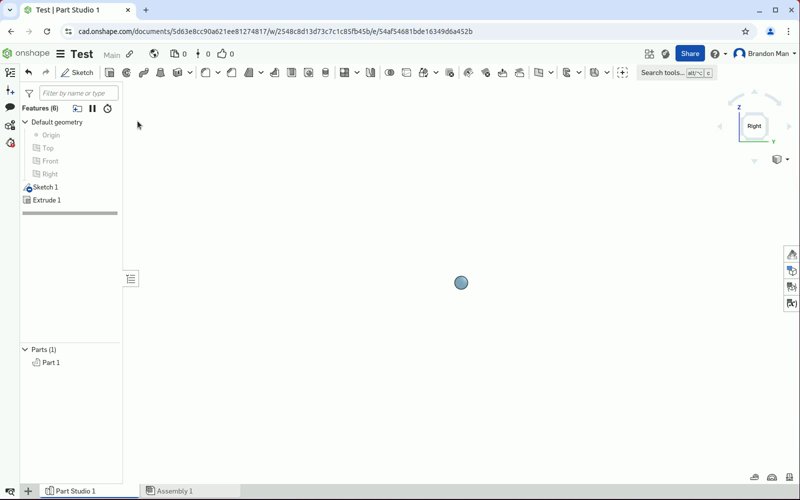
key(shift+h)
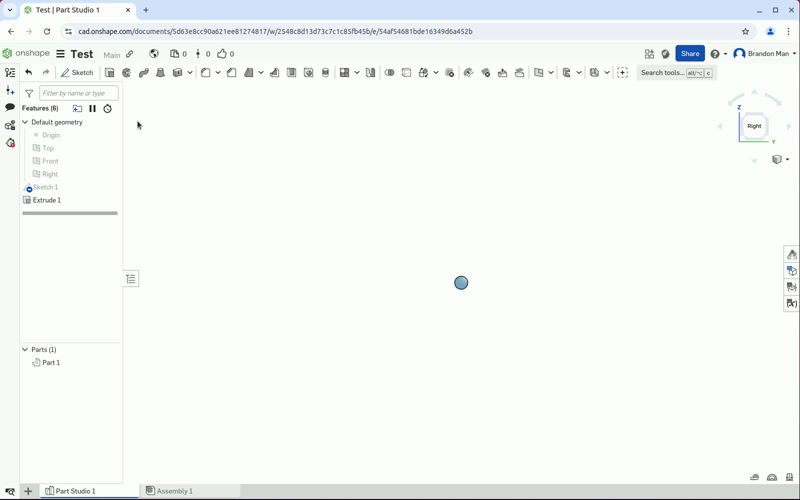
mouse_move(73, 189)
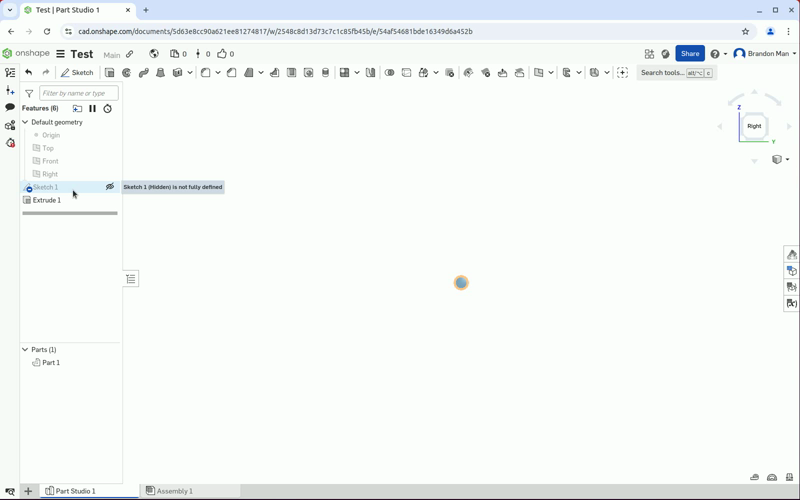
click(73, 189)
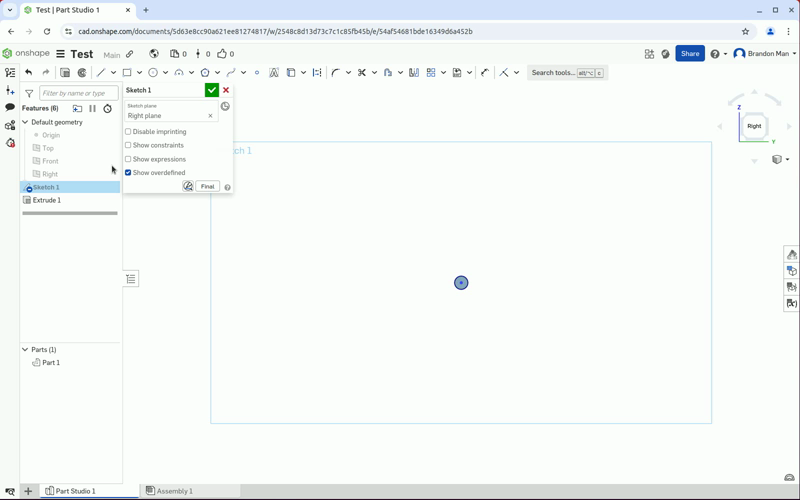
mouse_move(229, 92)
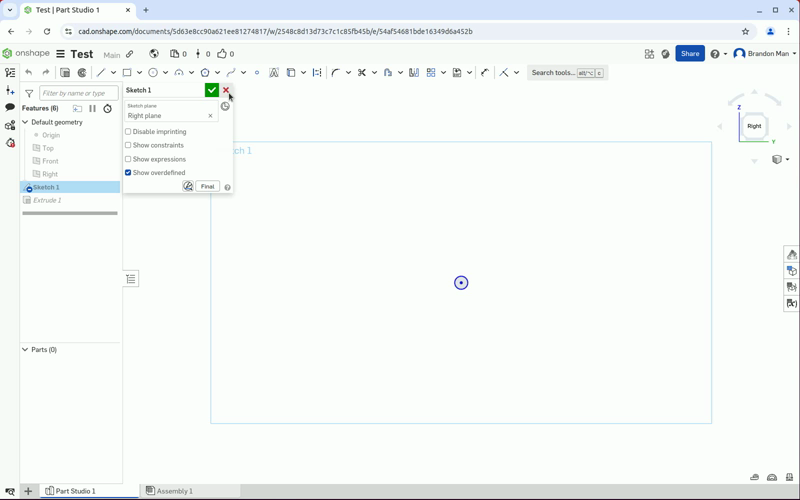
click(229, 92)
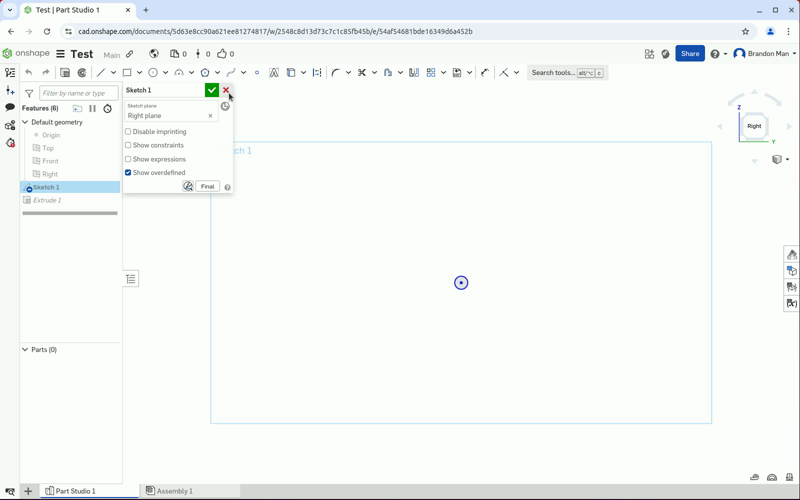
key(shift+s)
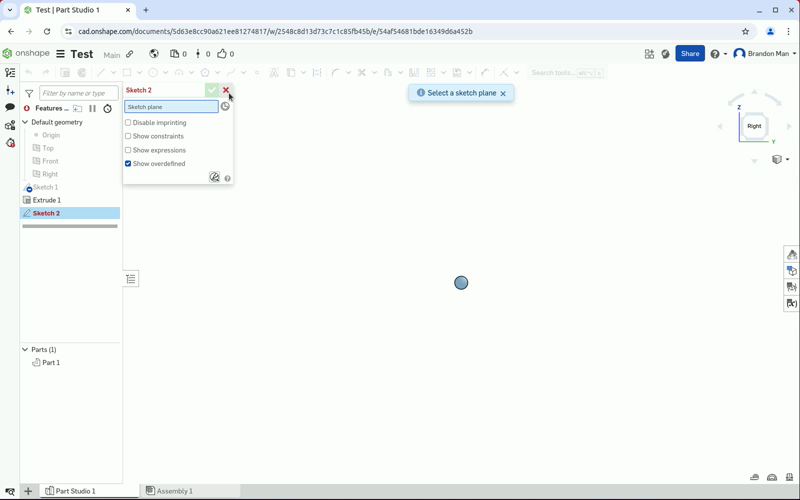
mouse_move(73, 176)
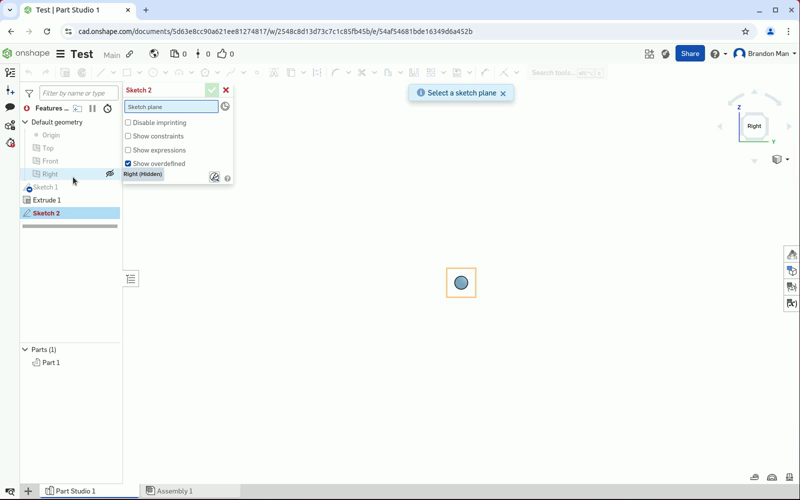
click(73, 176)
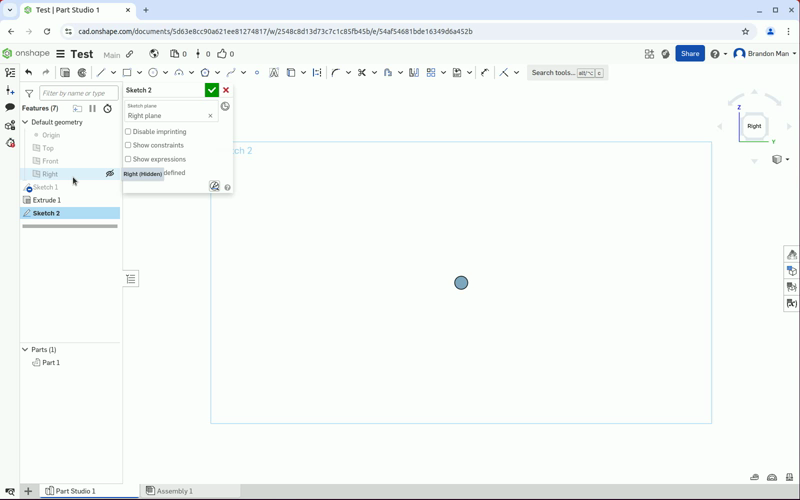
mouse_move(73, 352)
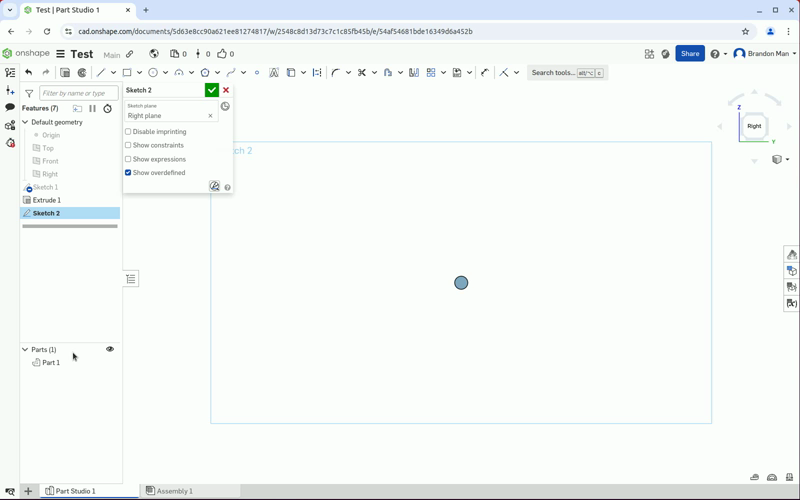
key(y)
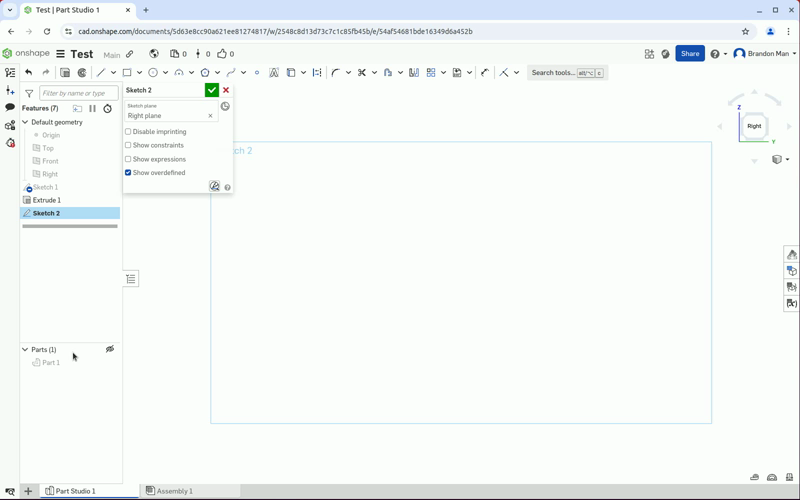
key(c)
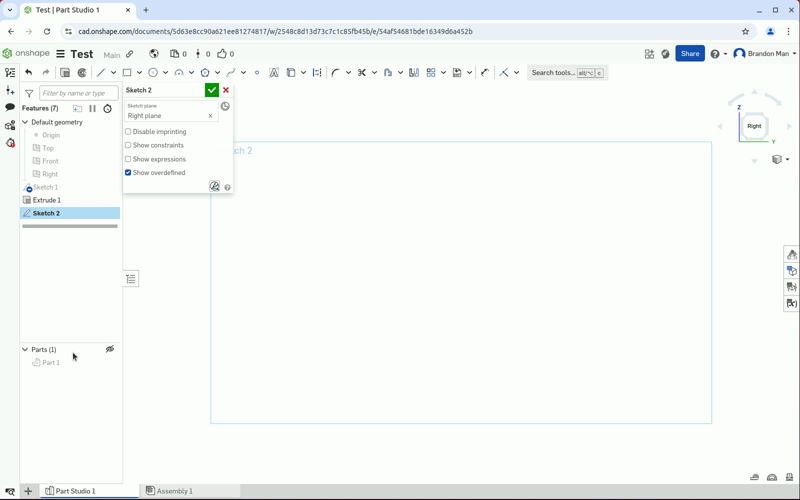
key_down(shift)
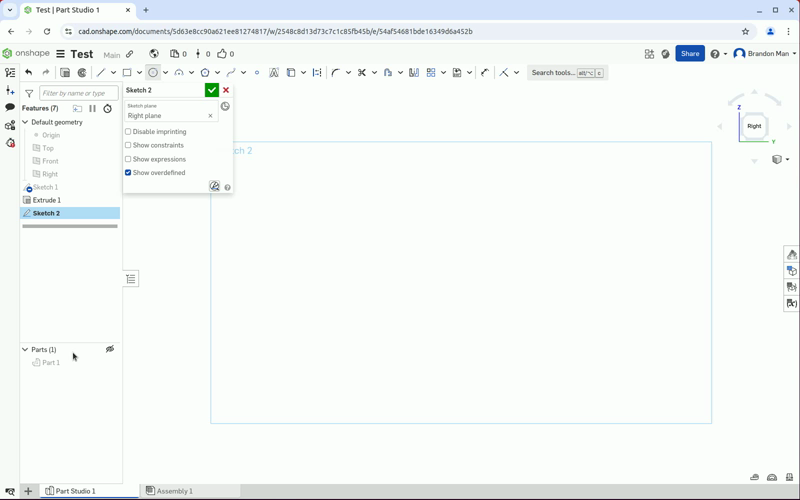
mouse_move(461, 282)
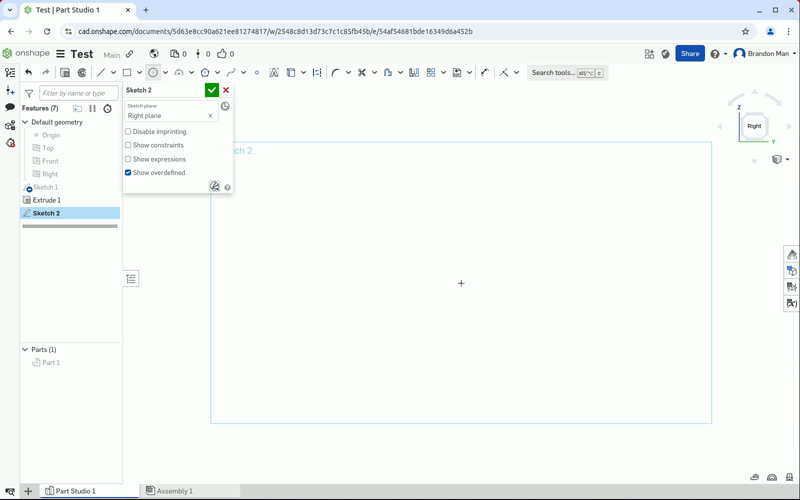
click(461, 282)
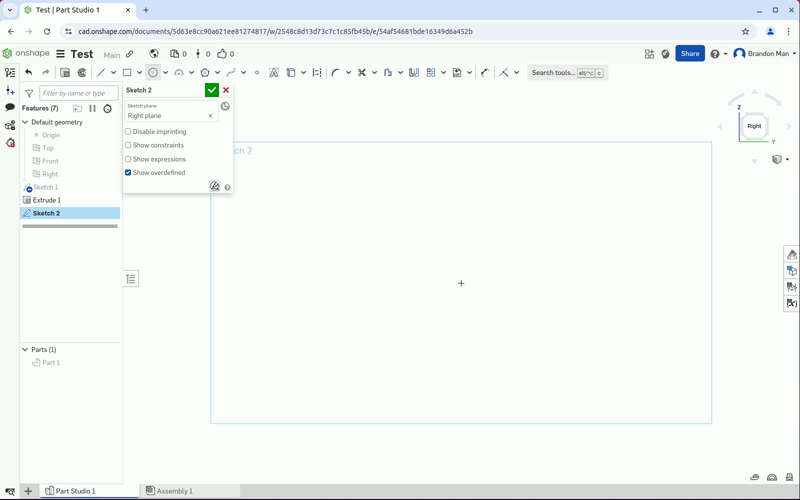
key_up(shift)
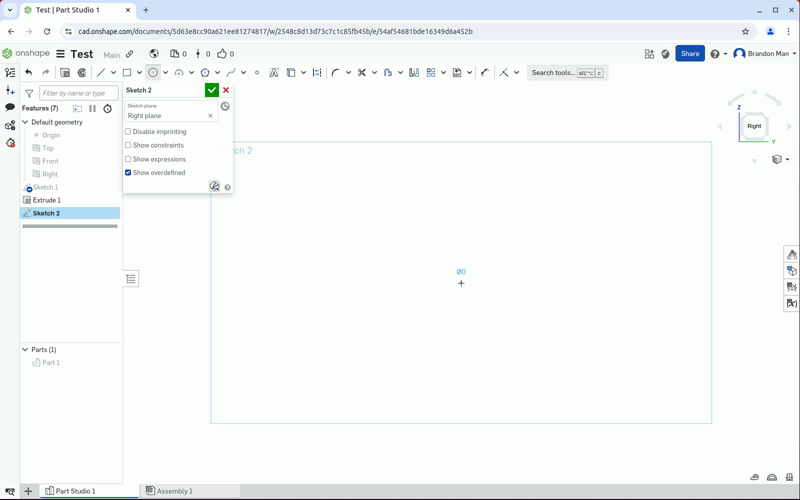
mouse_move(466, 282)
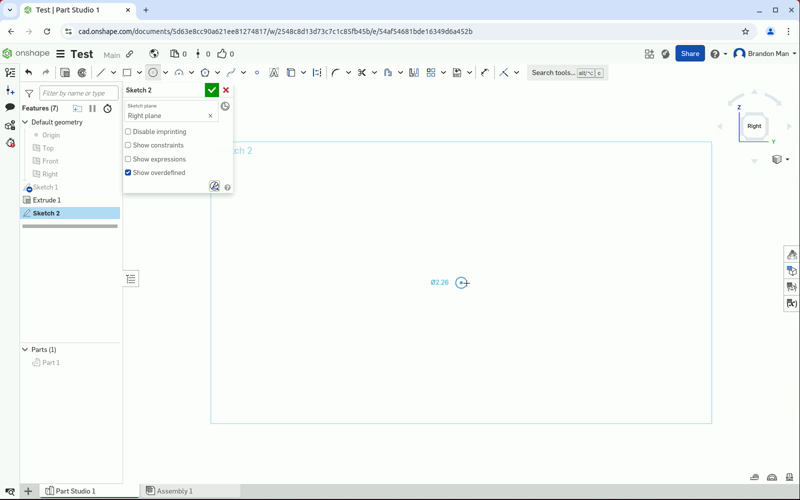
click(466, 282)
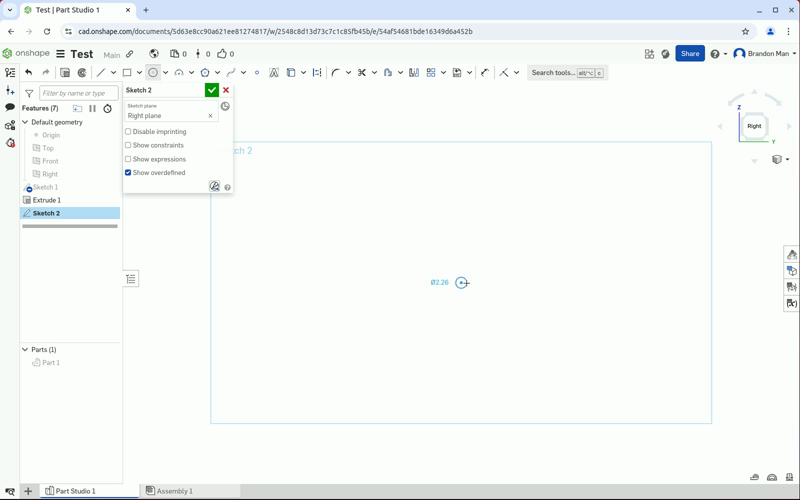
key(esc)
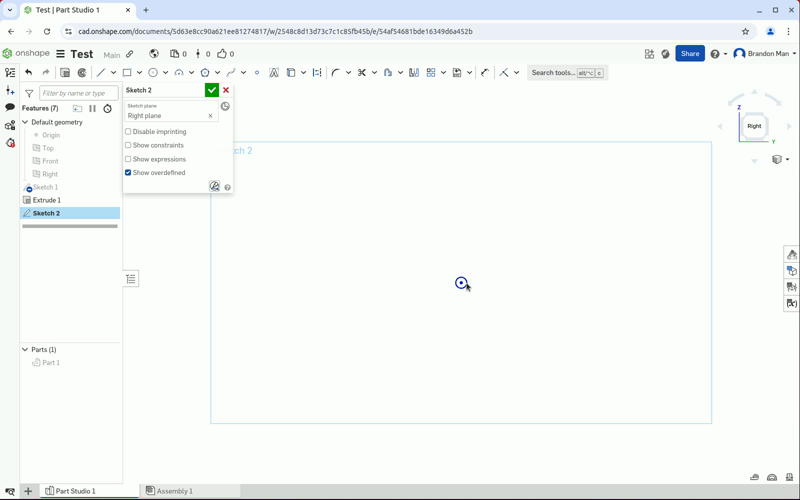
mouse_move(458, 282)
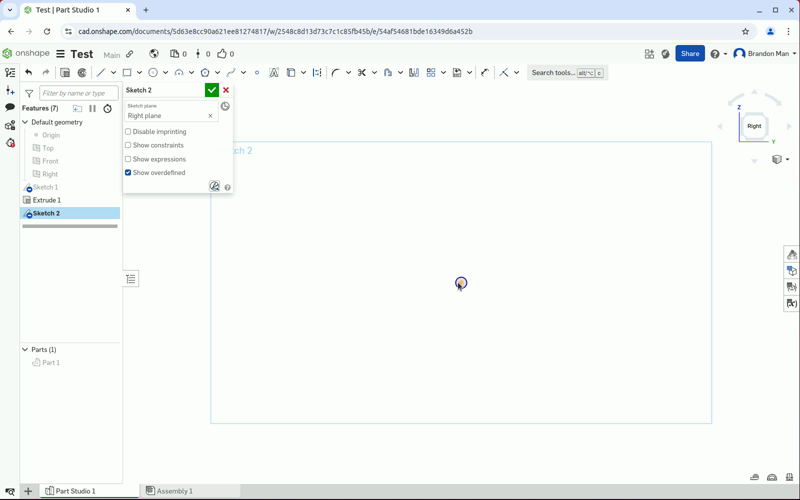
scroll(6)
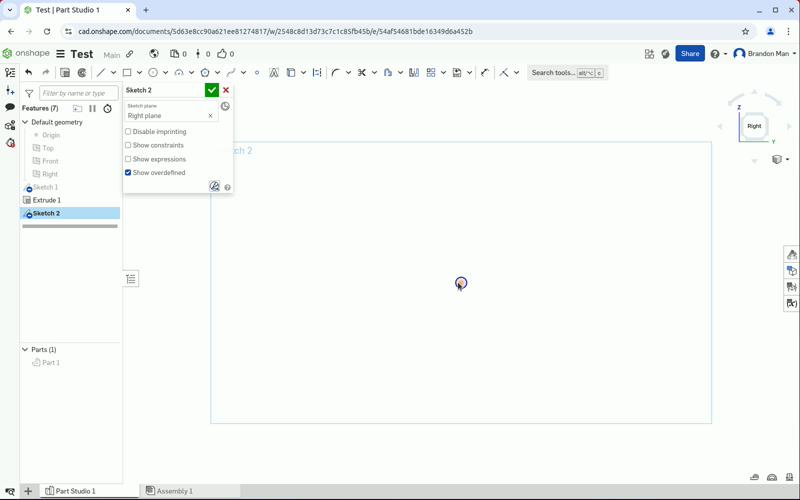
scroll(6)
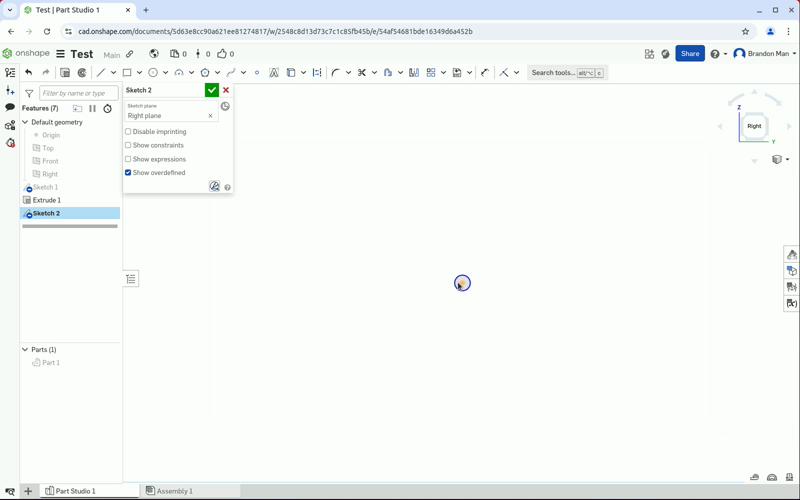
scroll(6)
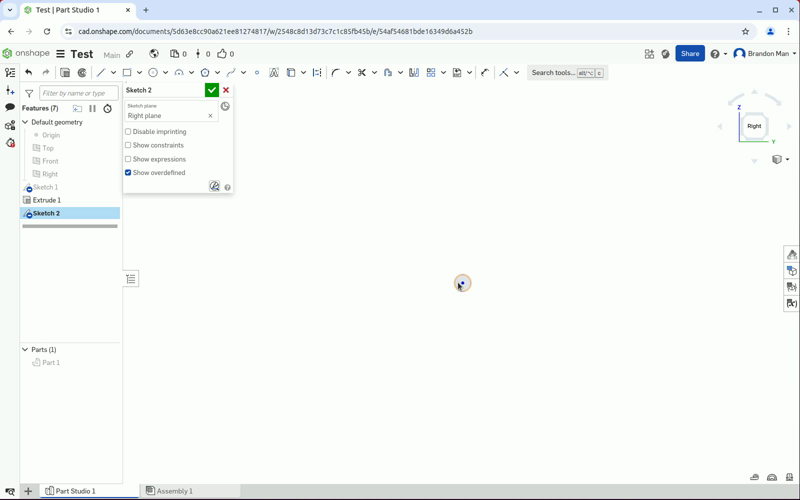
scroll(6)
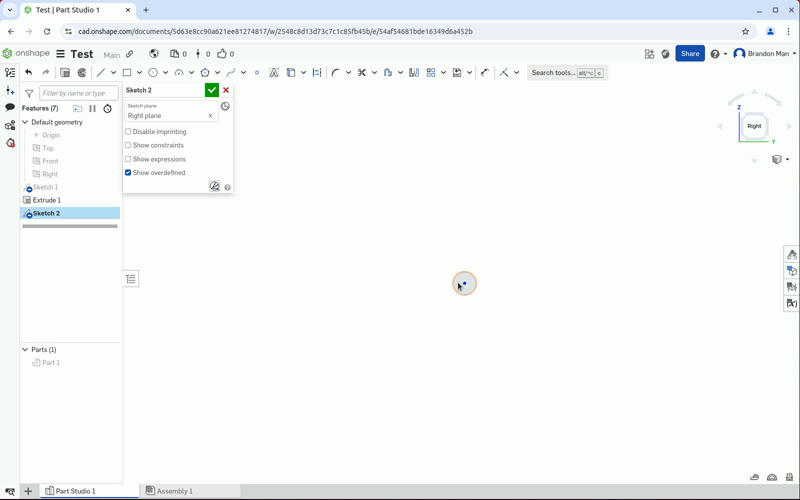
scroll(6)
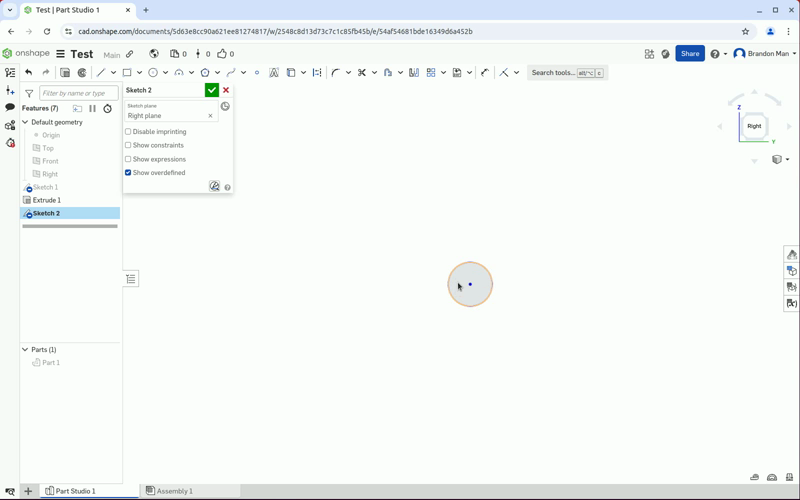
scroll(6)
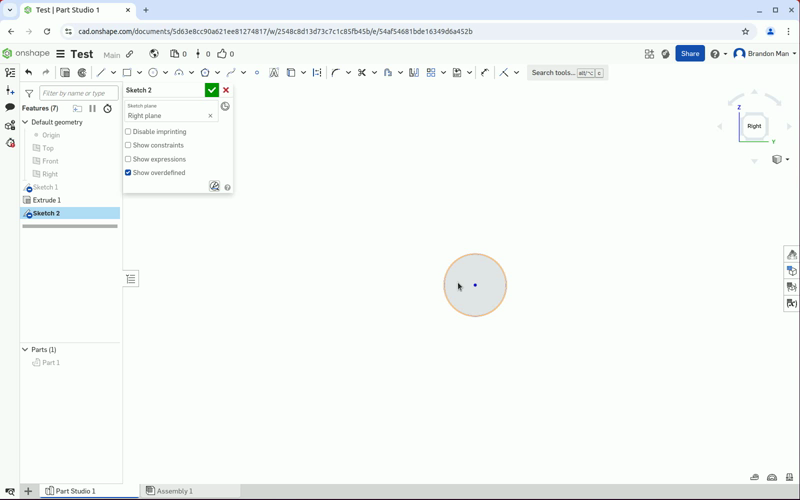
scroll(6)
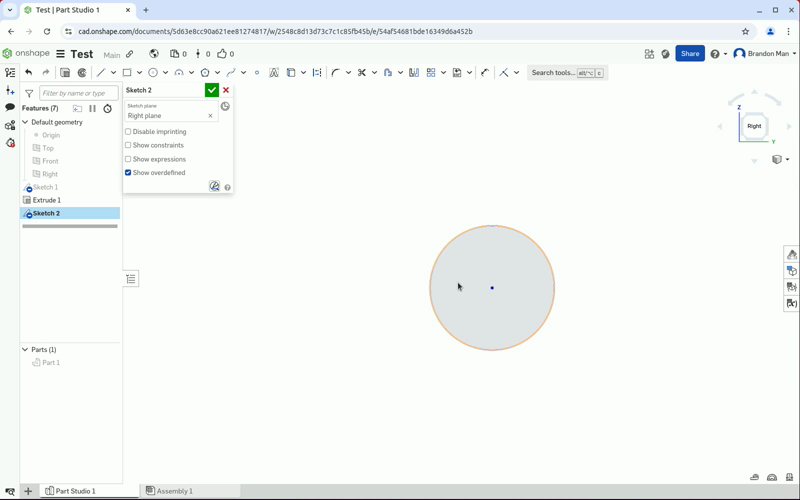
click(458, 282)
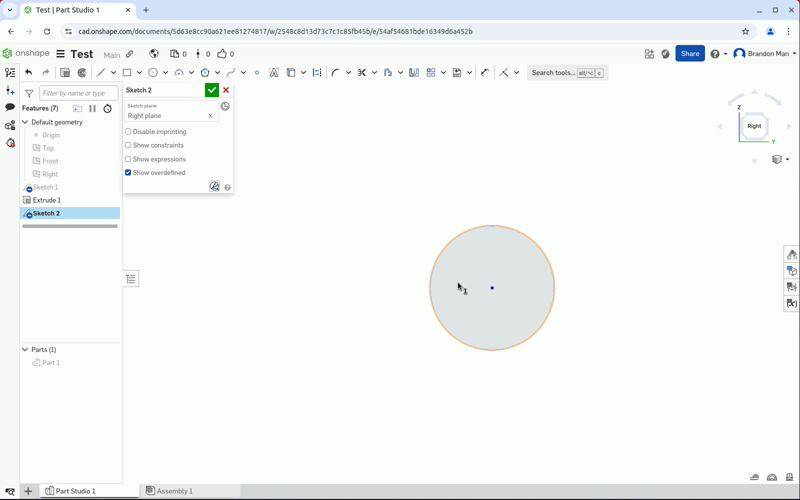
scroll(-6)
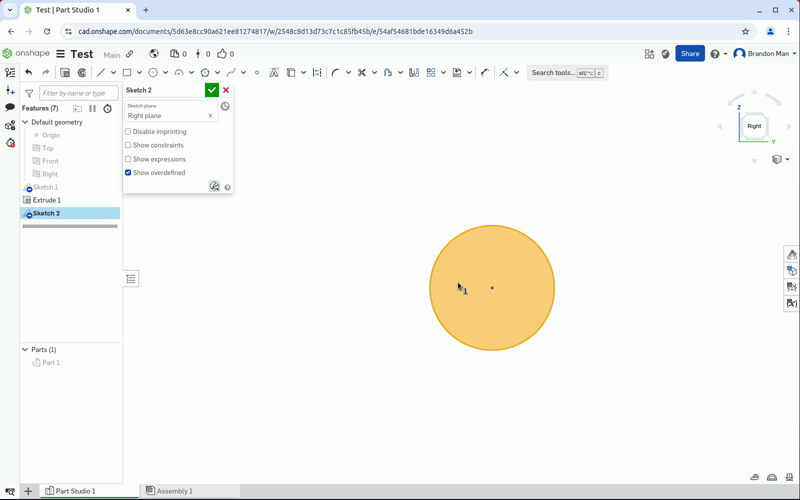
scroll(-6)
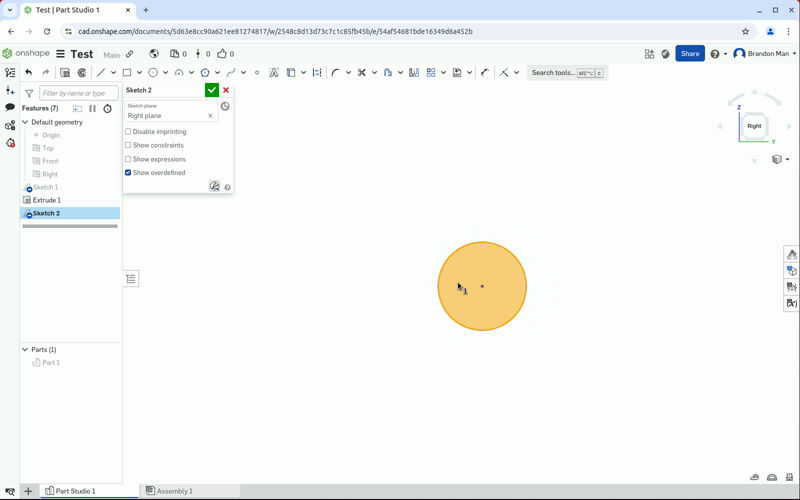
scroll(-6)
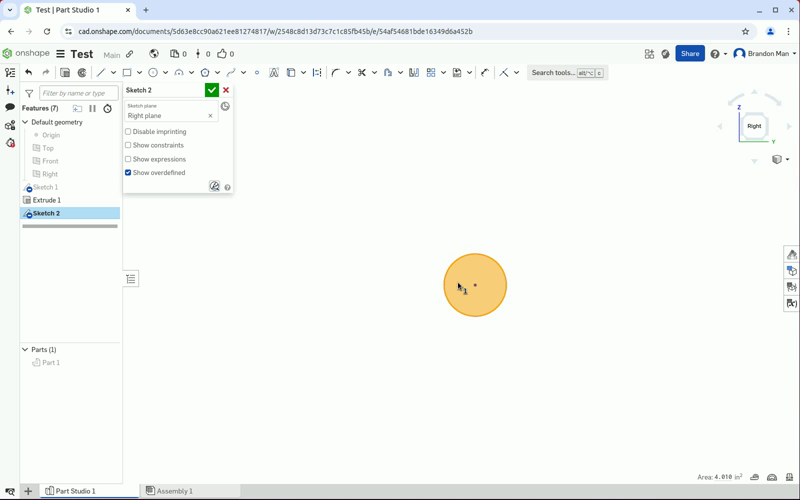
scroll(-6)
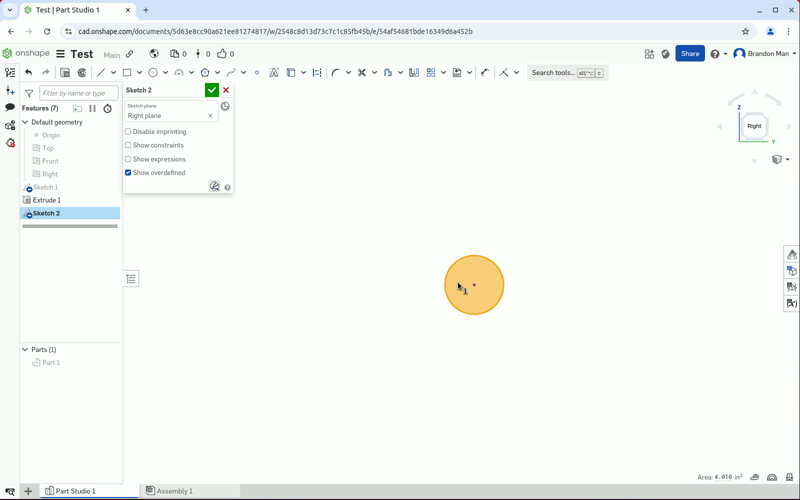
scroll(-6)
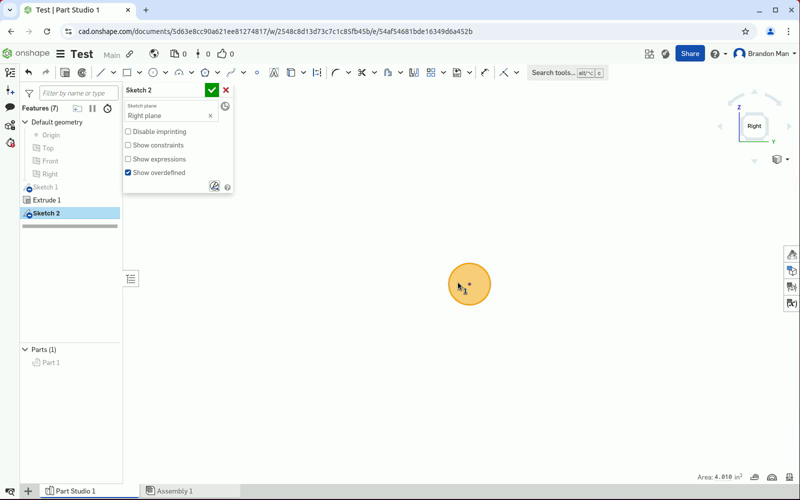
scroll(-6)
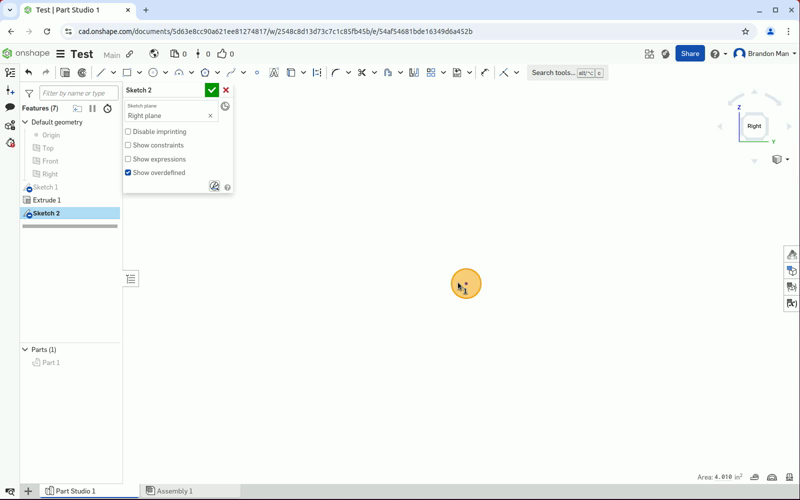
scroll(-6)
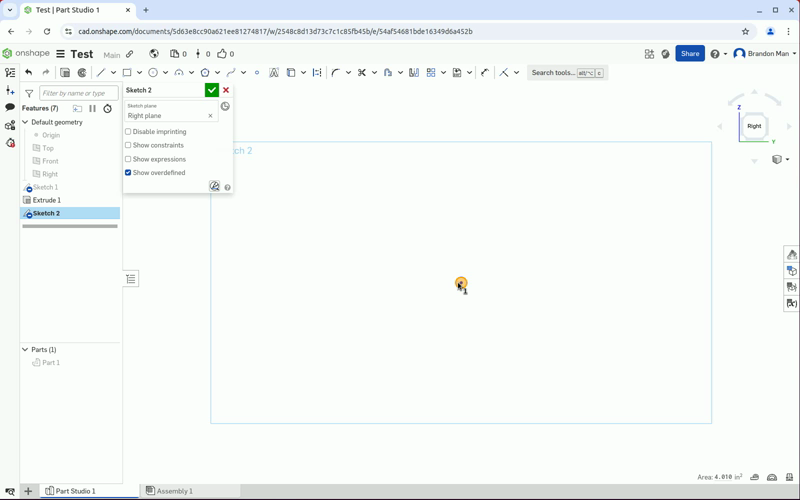
mouse_move(73, 352)
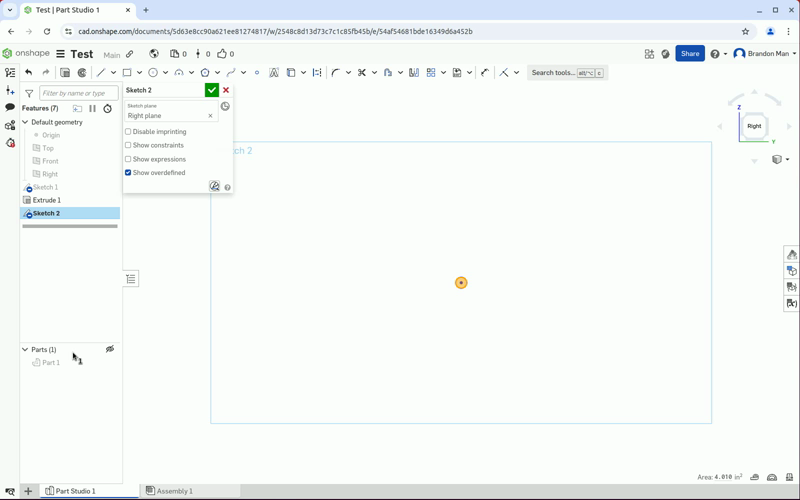
key(shift+y)
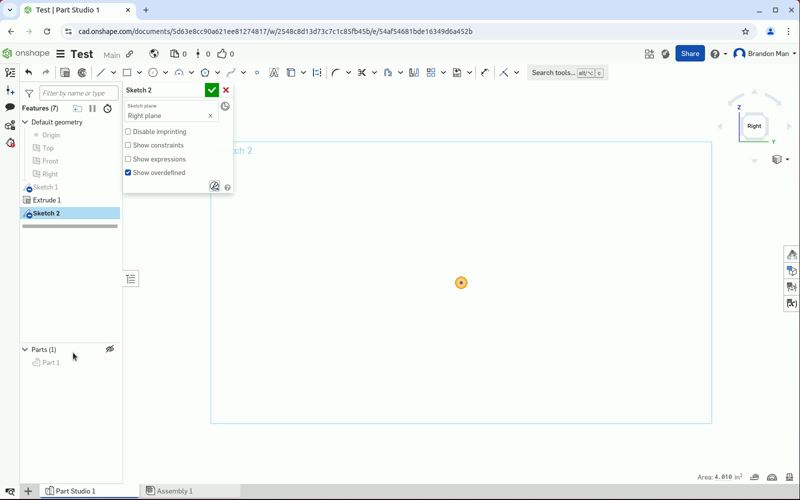
key(shift+e)
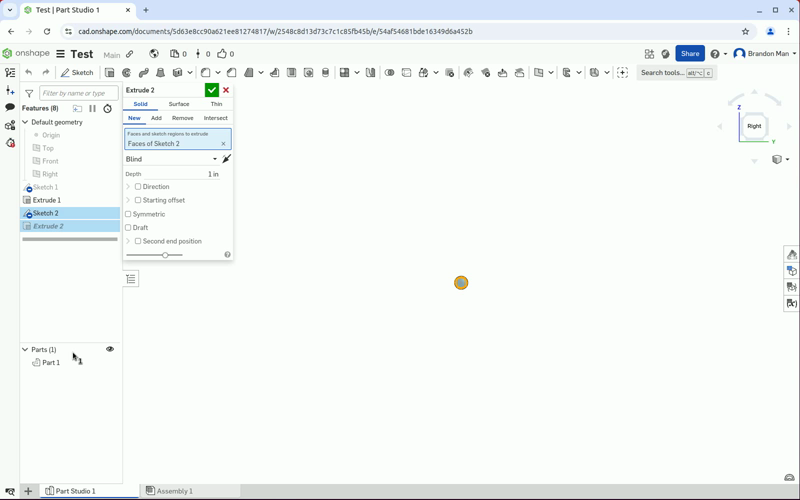
mouse_move(143, 106)
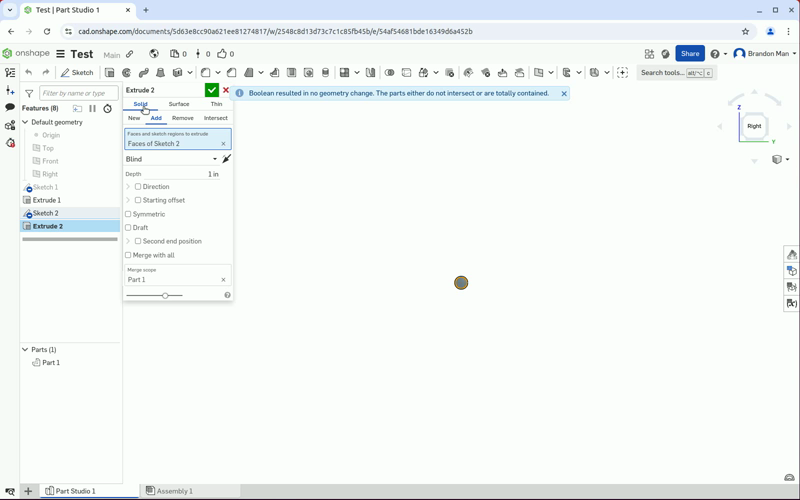
click(143, 106)
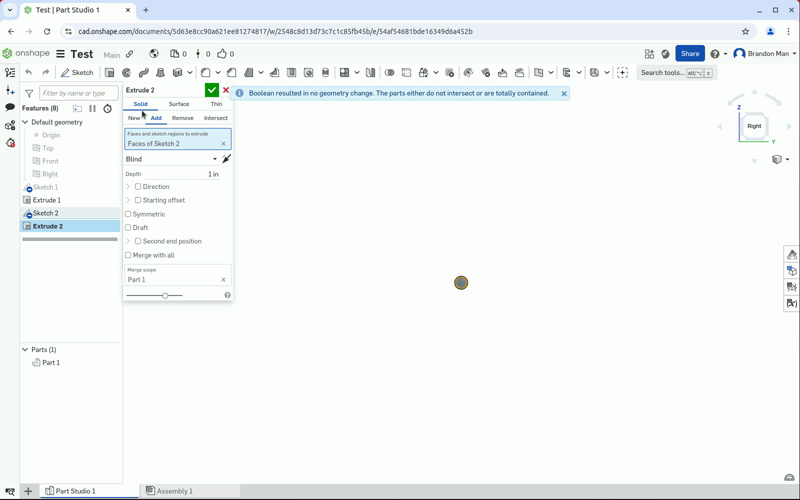
mouse_move(137, 120)
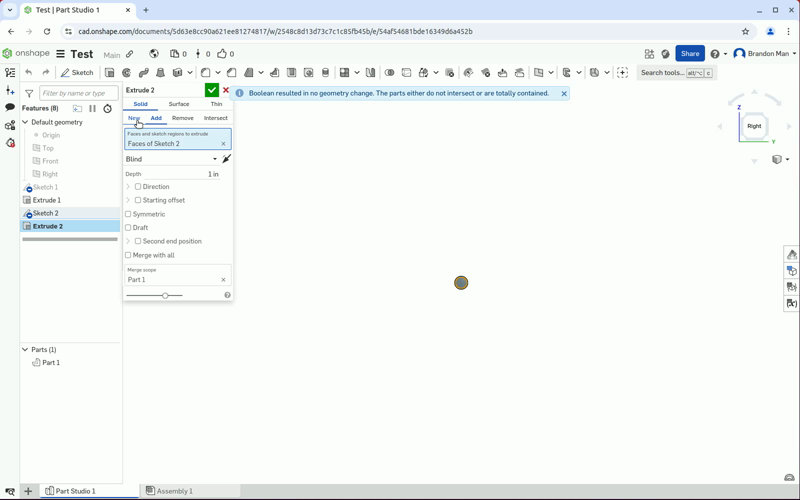
click(137, 120)
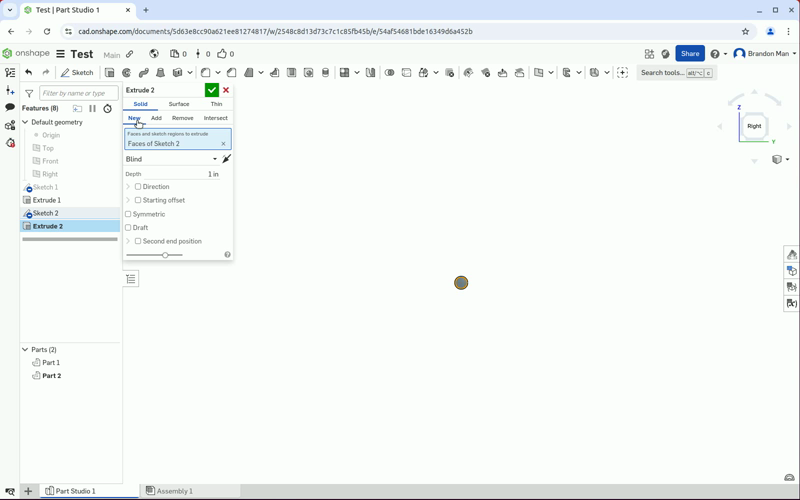
key(tab, 4)
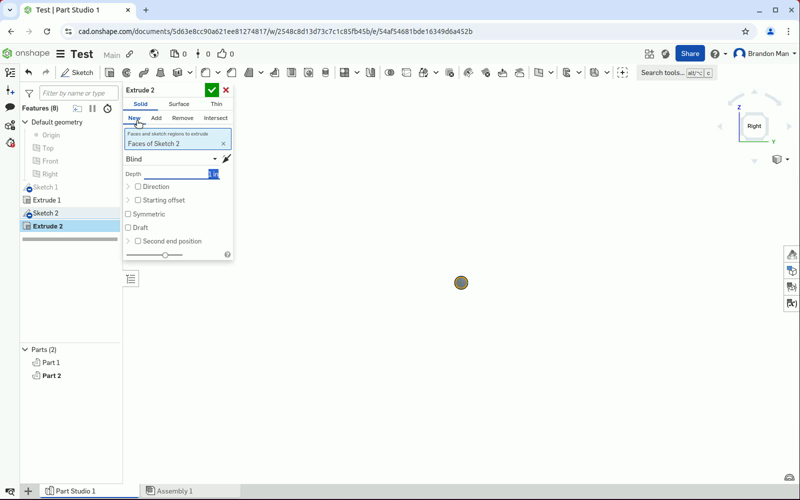
text(-0.481)
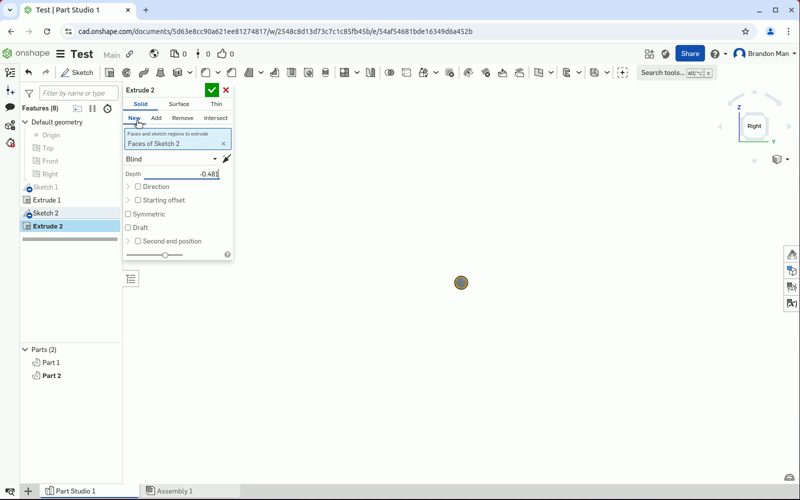
key(enter)
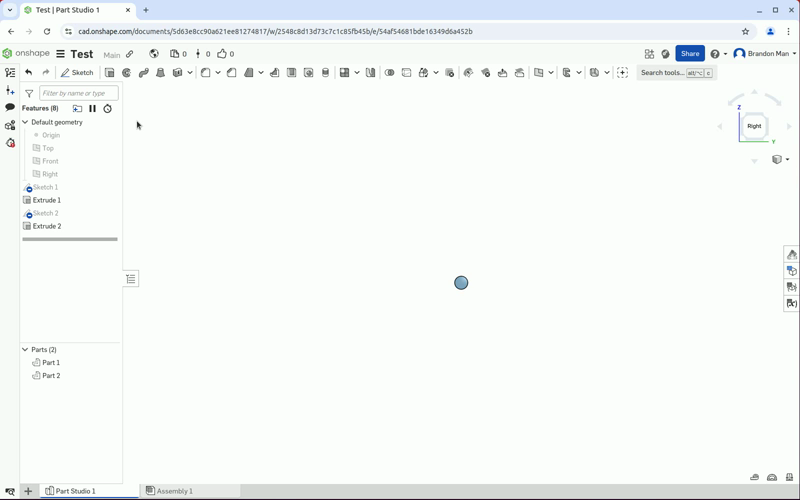
key(shift+h)
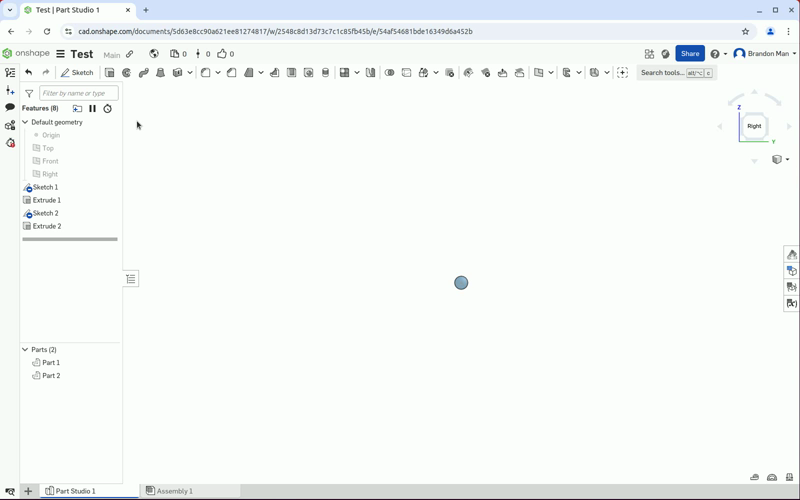
key(shift+h)
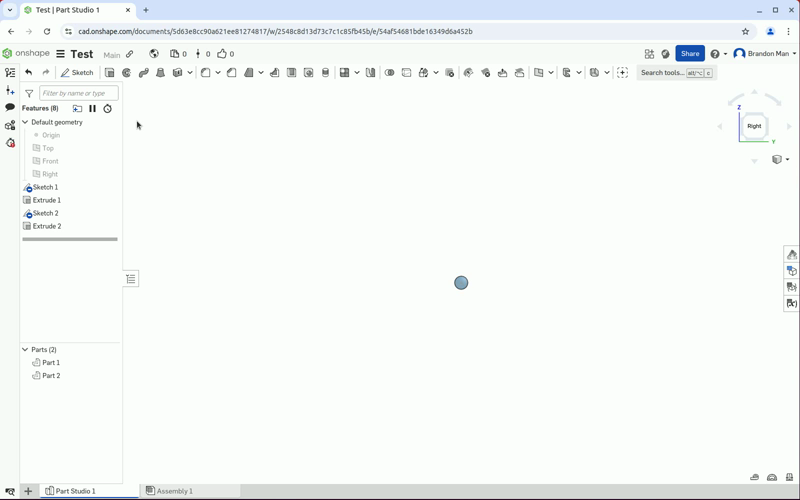
key(shift+7)
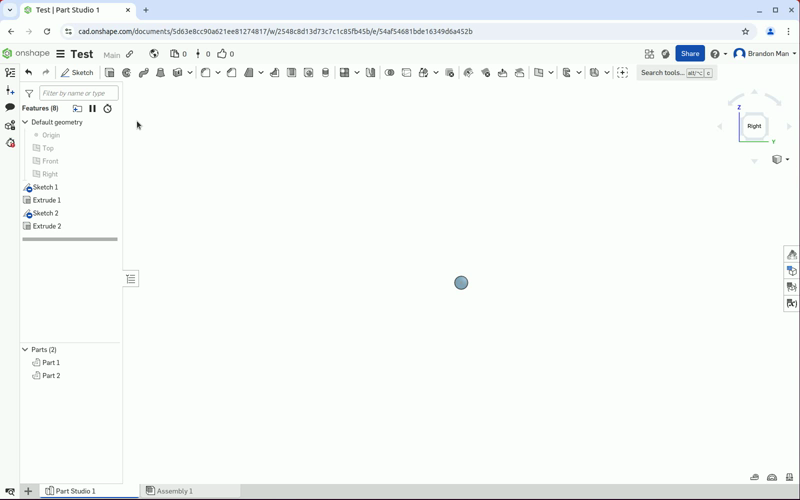
key(right, 2)
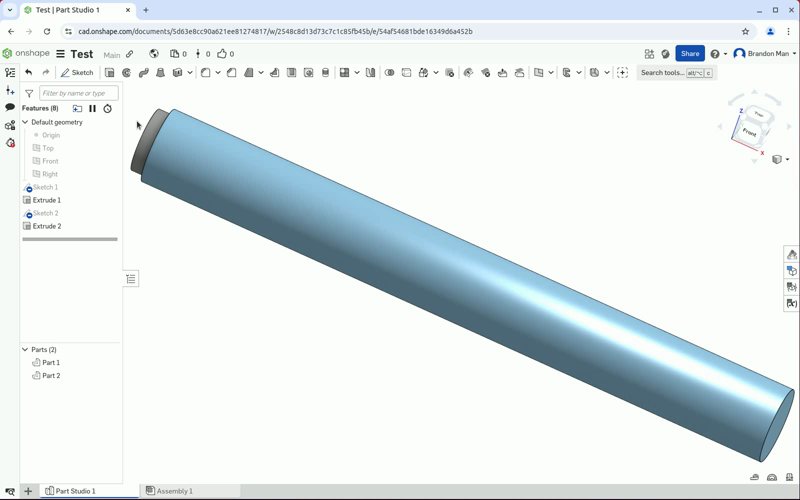
key(down, 2)
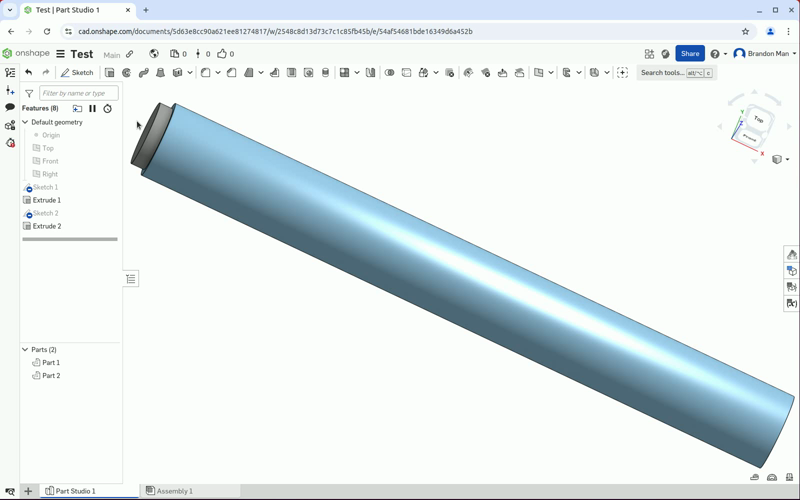
key(up, 2)
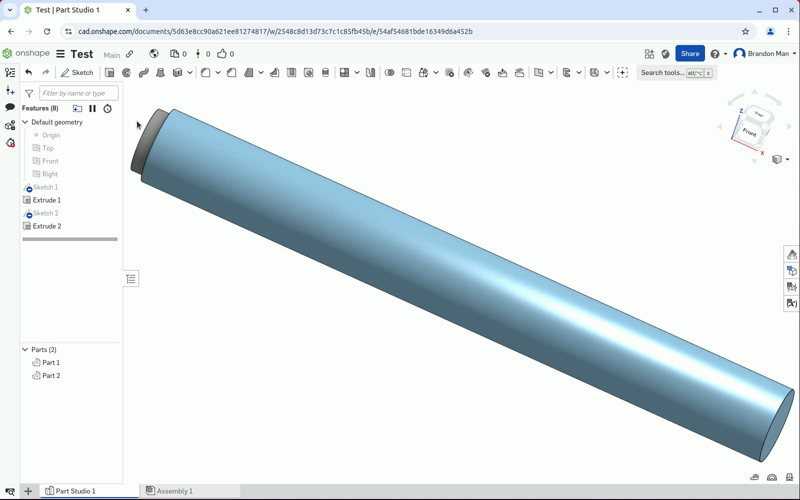
key(left, 2)
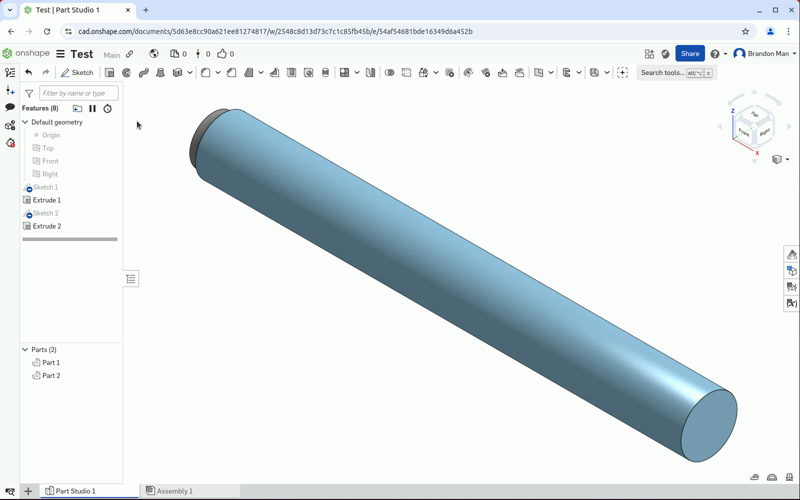
mouse_move(73, 189)
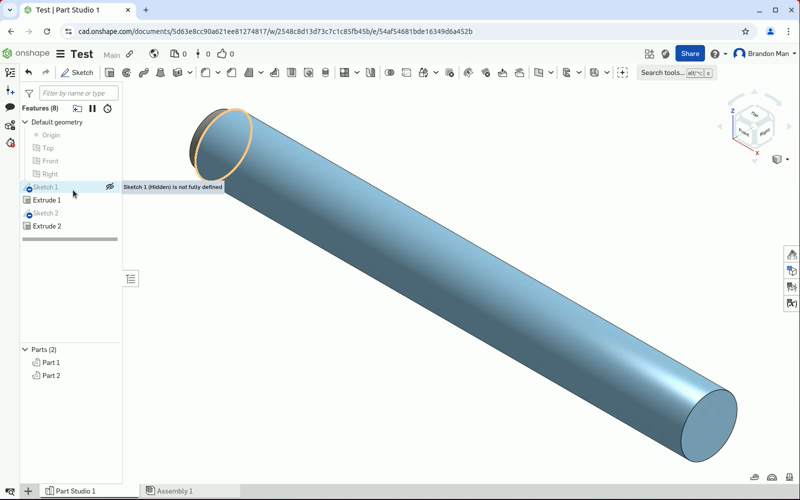
click(73, 189)